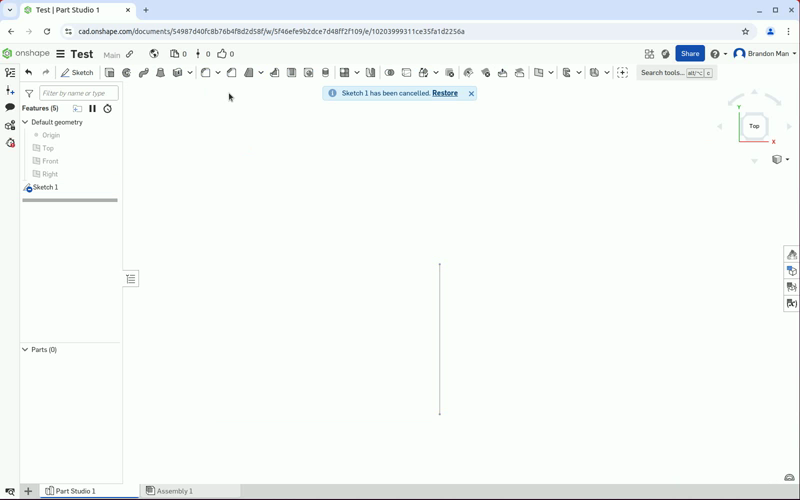
key(shift+h)
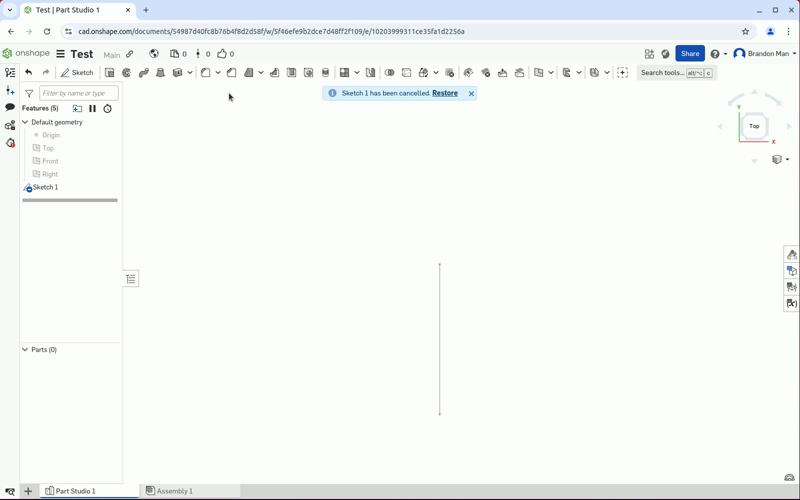
key(shift+s)
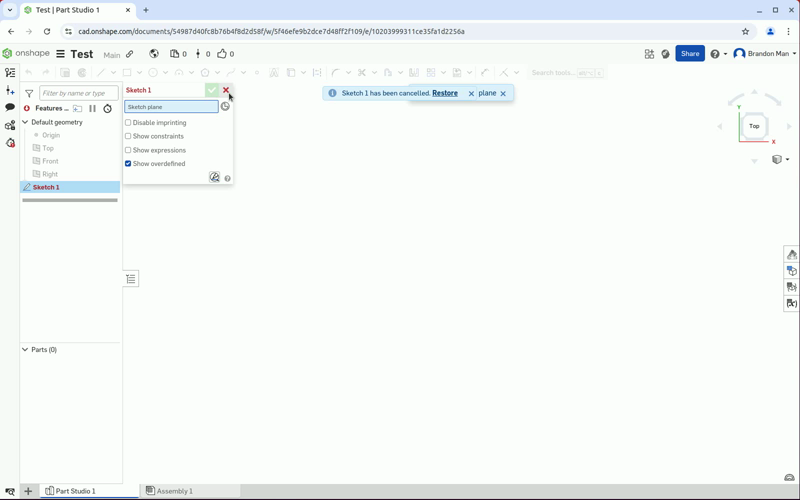
mouse_move(73, 150)
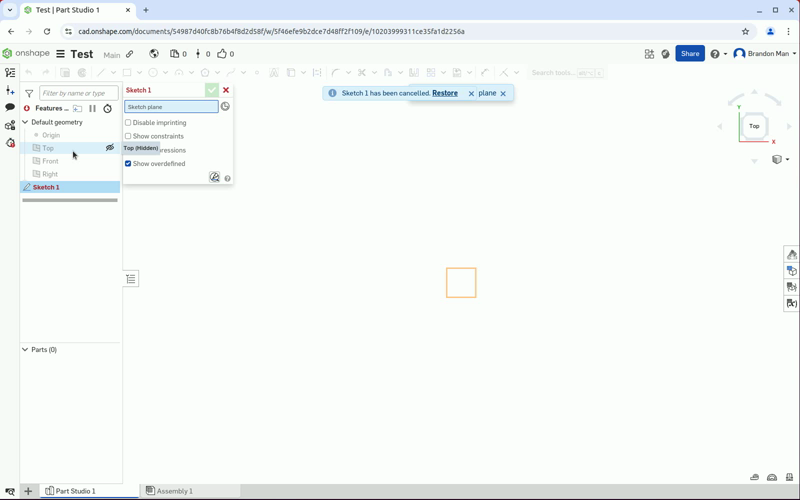
click(73, 150)
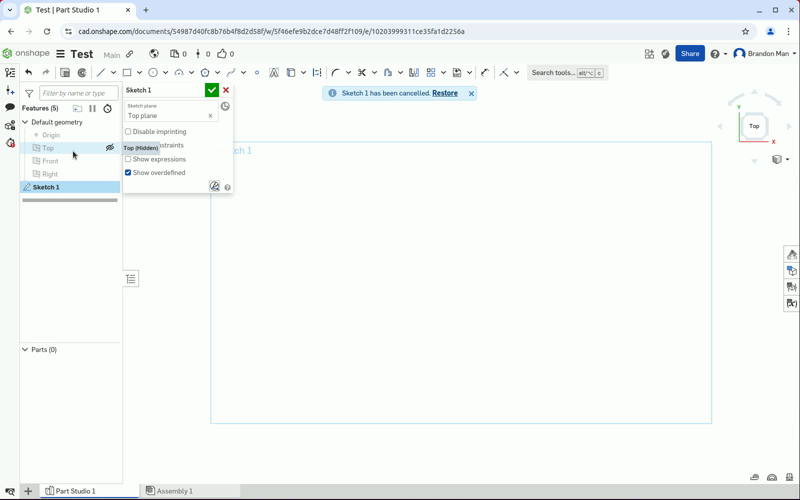
mouse_move(73, 352)
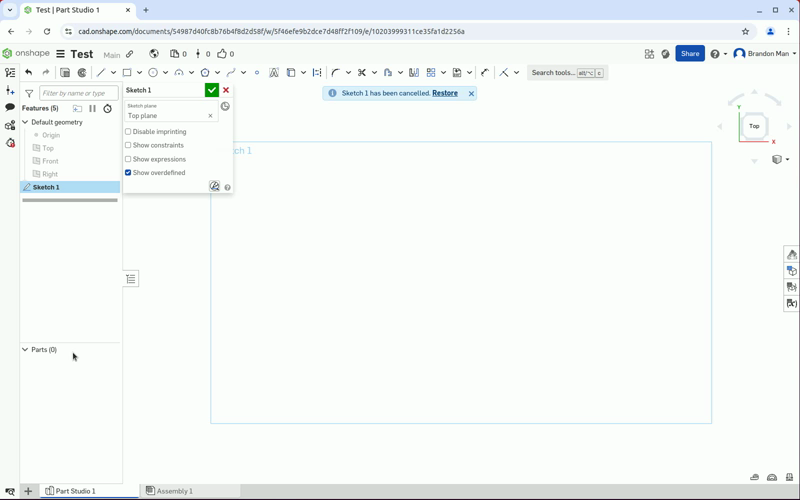
key(y)
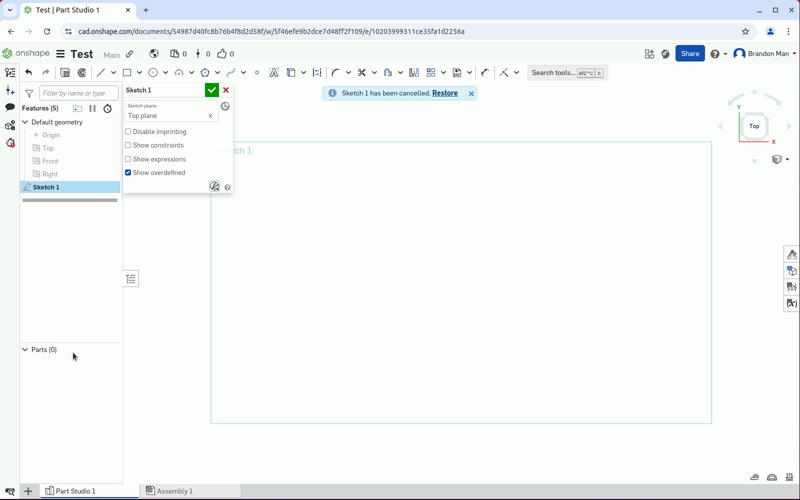
key(l)
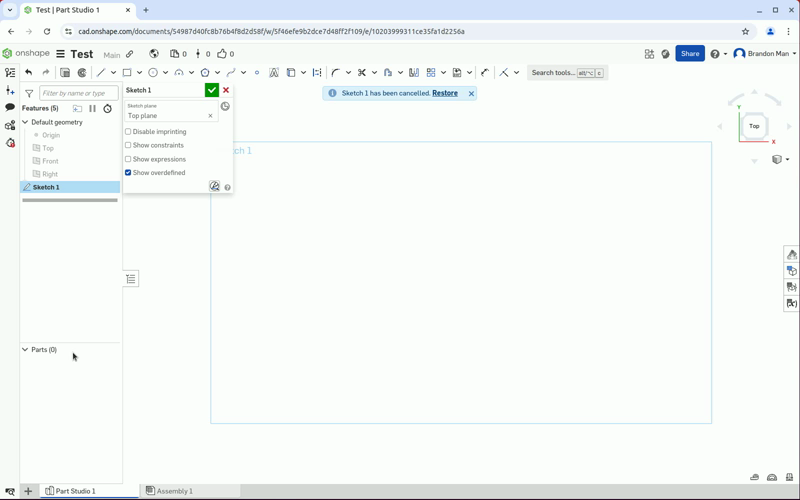
key_down(shift)
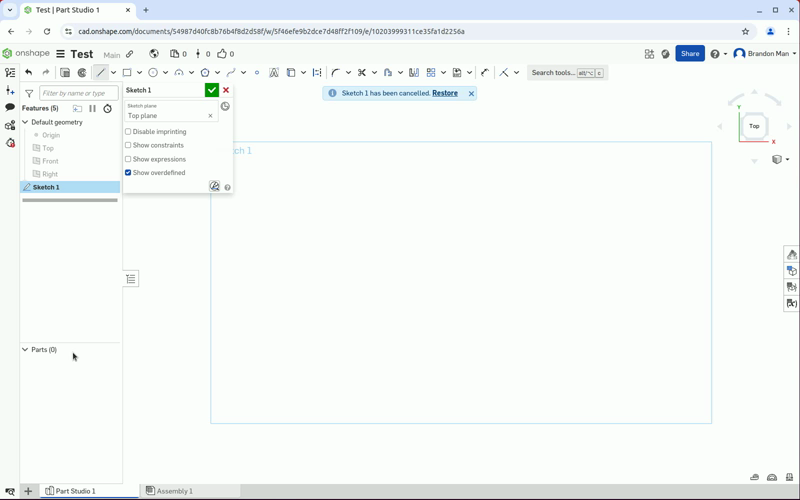
mouse_move(386, 367)
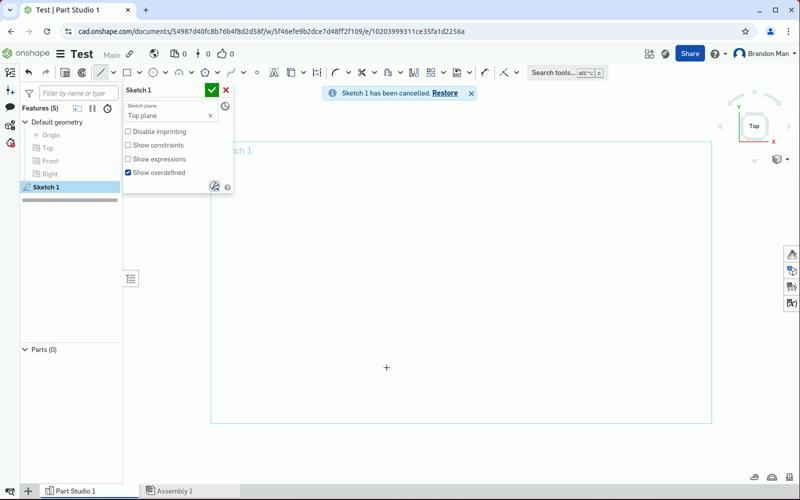
click(386, 367)
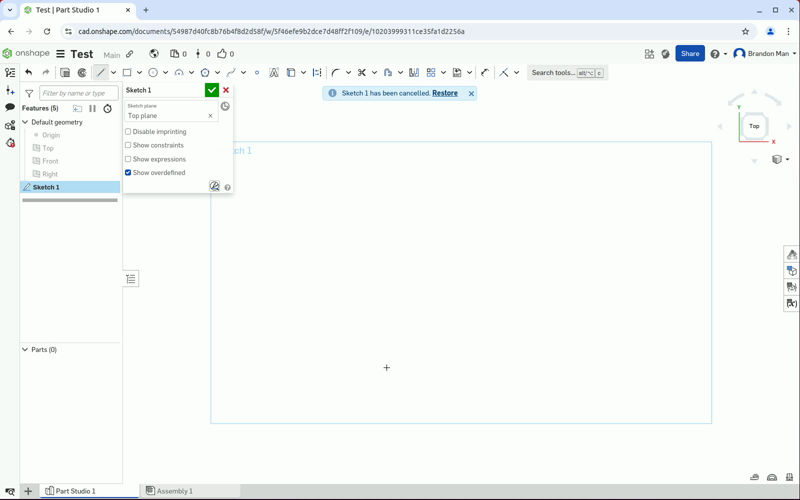
key_up(shift)
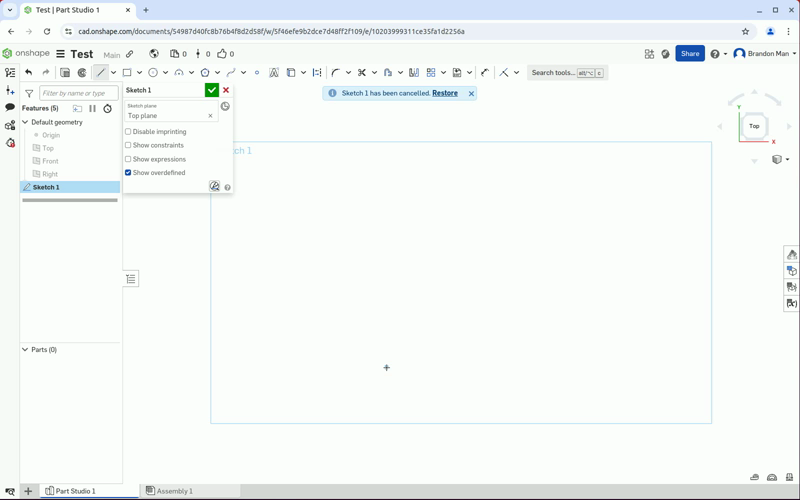
key_down(shift)
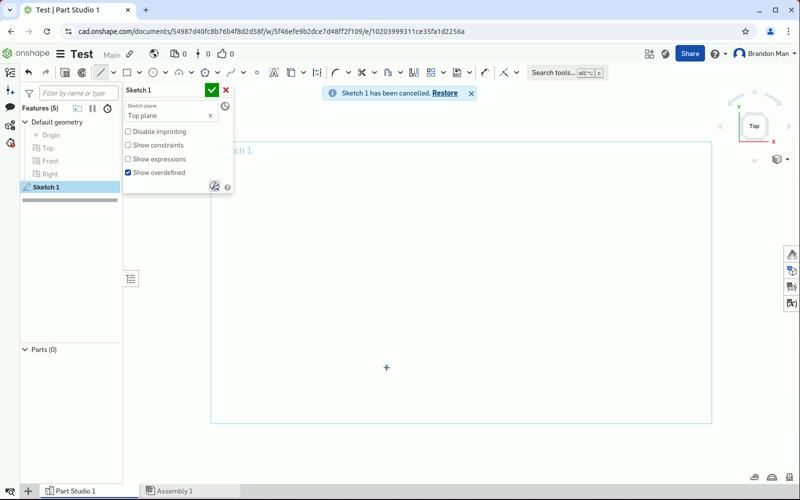
mouse_move(535, 367)
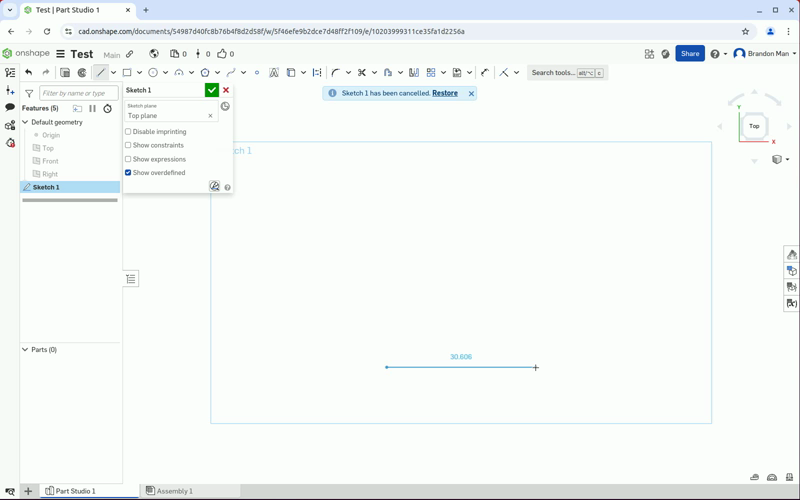
click(535, 367)
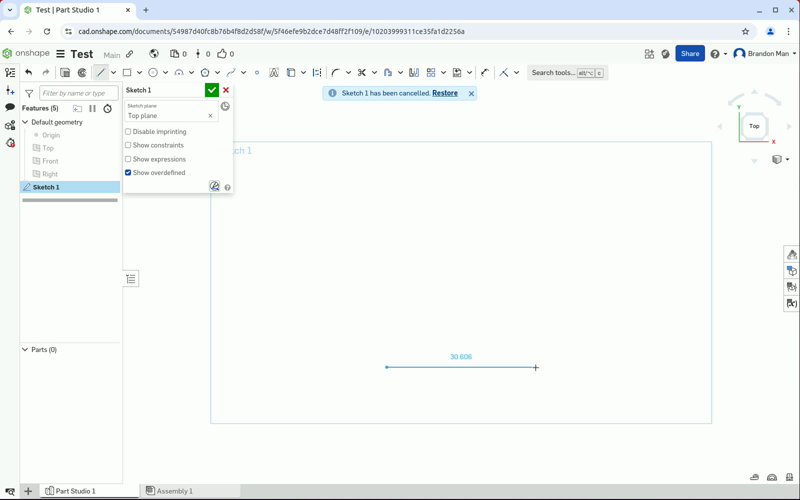
key_up(shift)
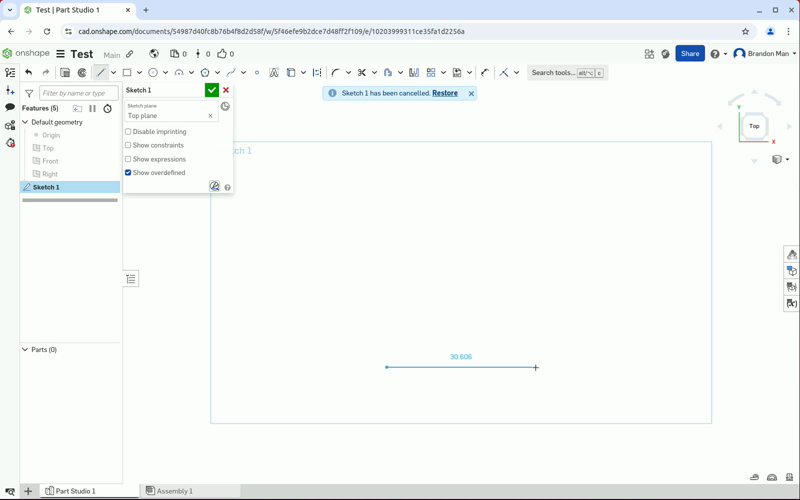
key(esc)
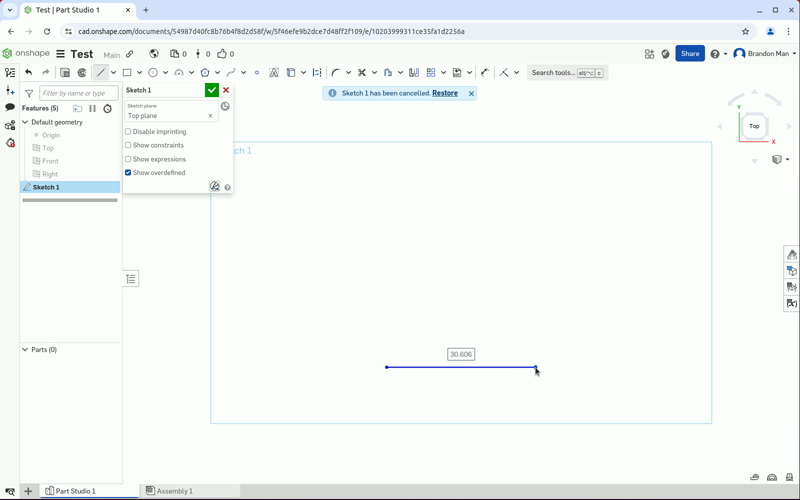
key(a)
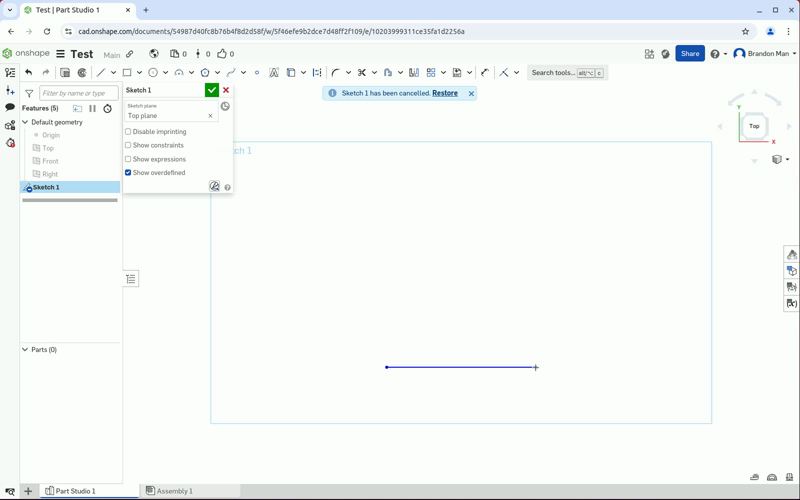
mouse_move(535, 367)
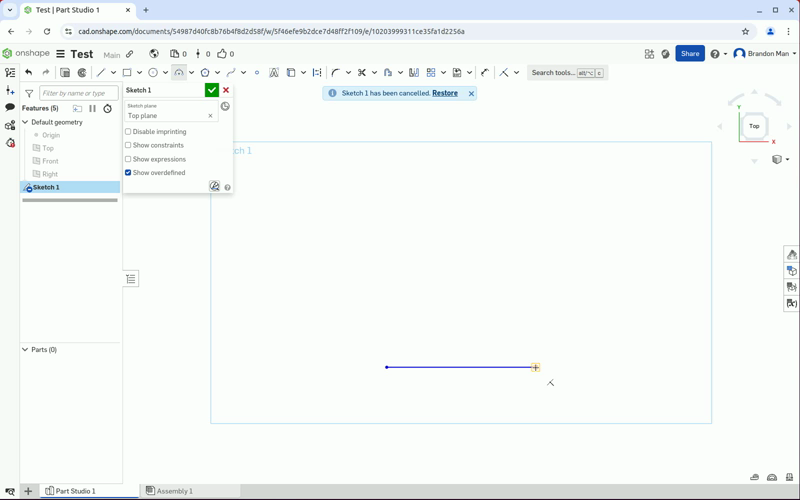
click(535, 367)
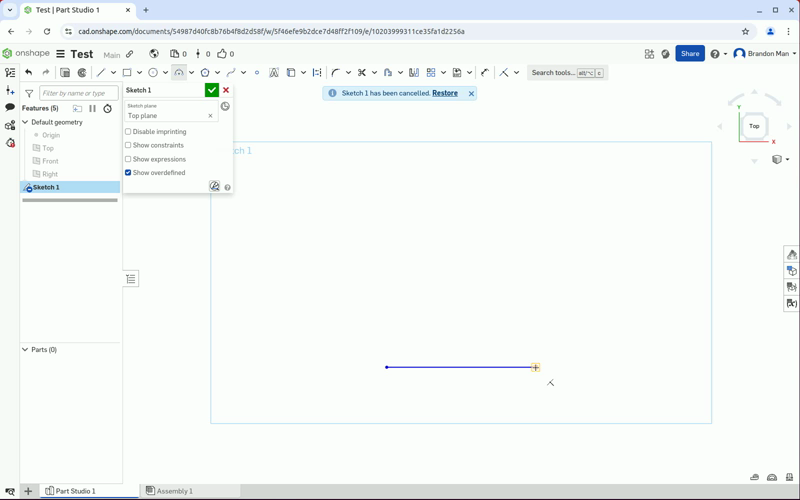
key_down(shift)
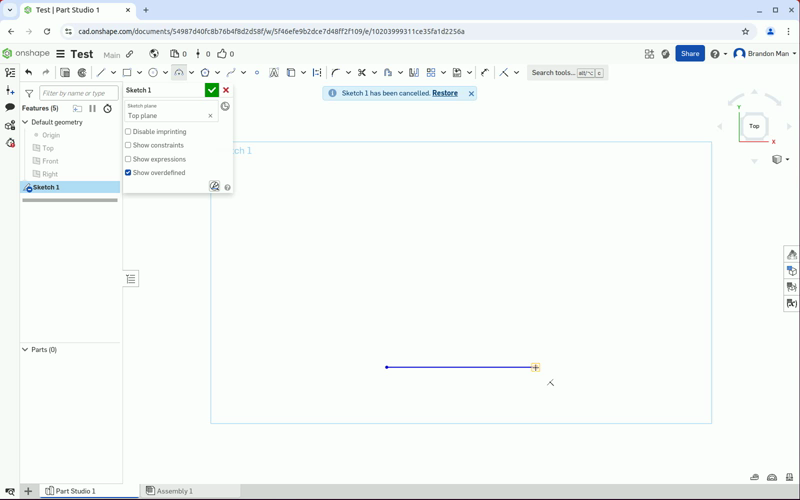
mouse_move(535, 199)
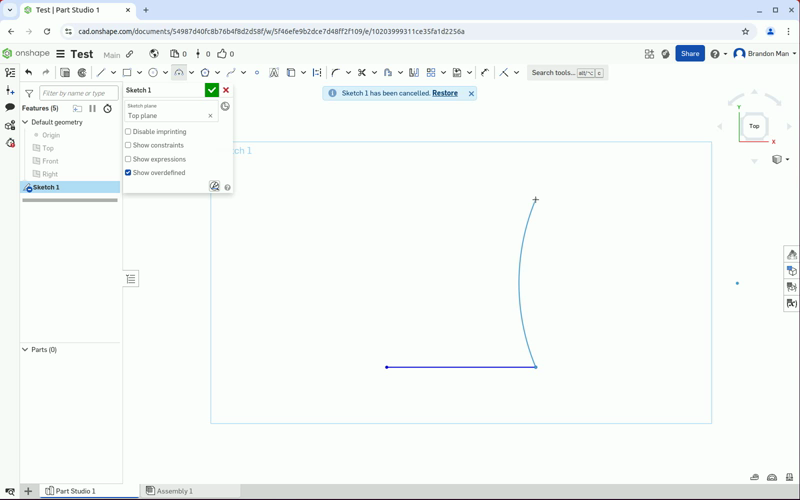
click(535, 199)
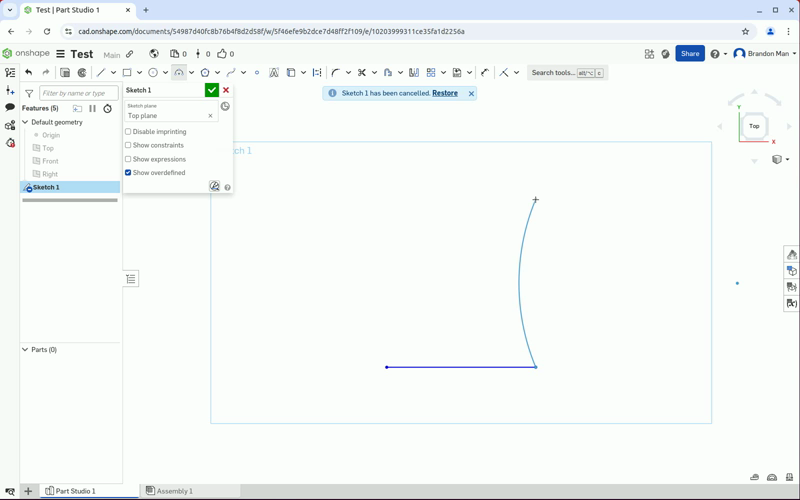
mouse_move(573, 283)
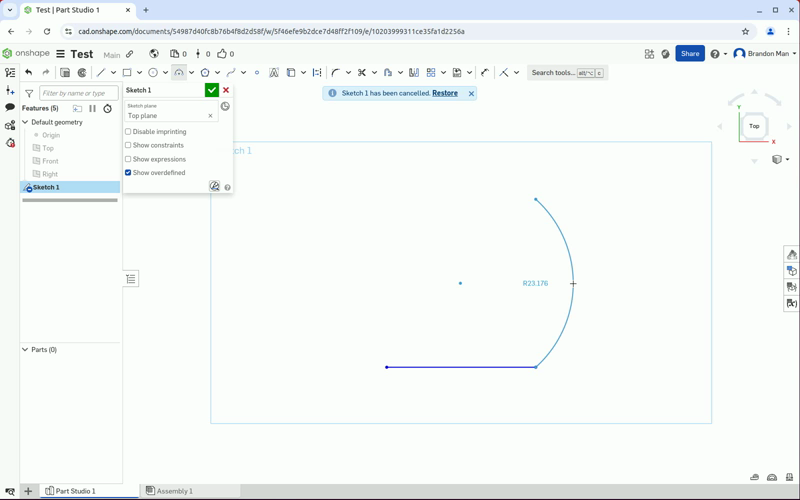
click(573, 283)
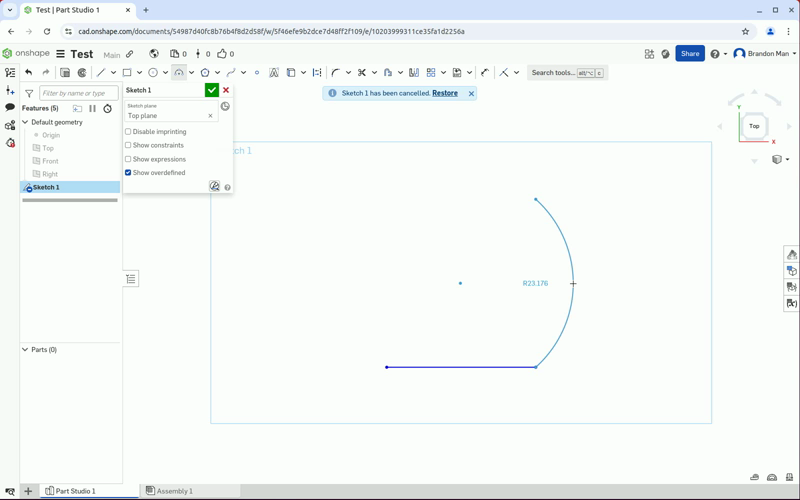
key_up(shift)
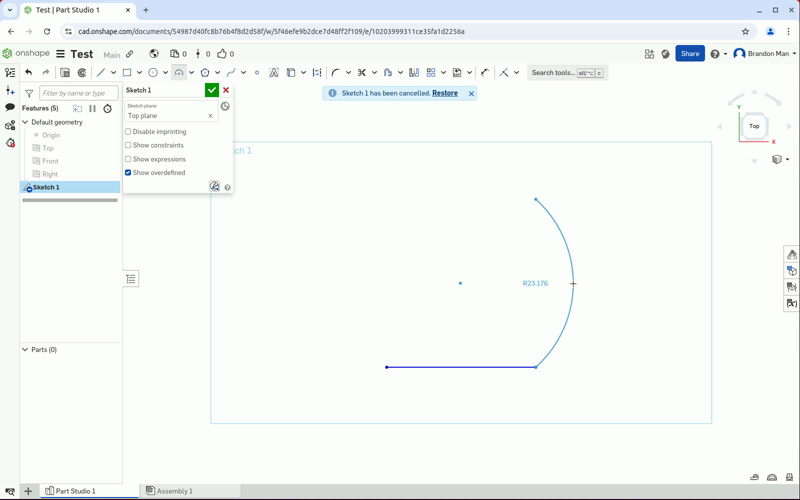
key(esc)
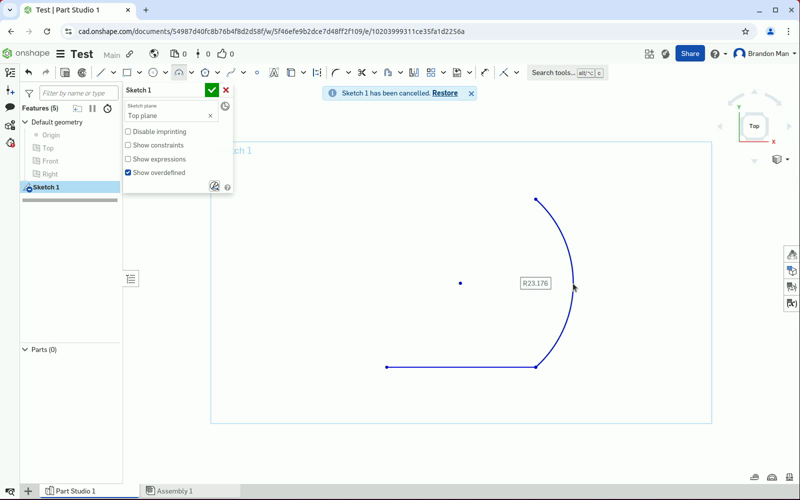
key(l)
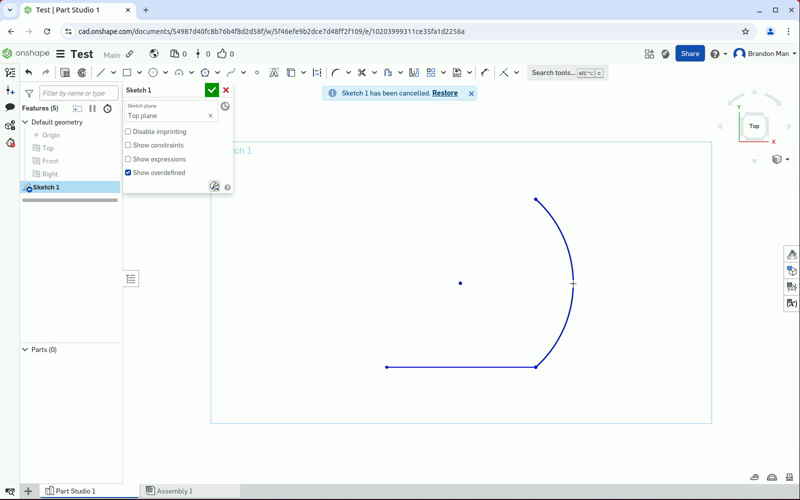
mouse_move(535, 199)
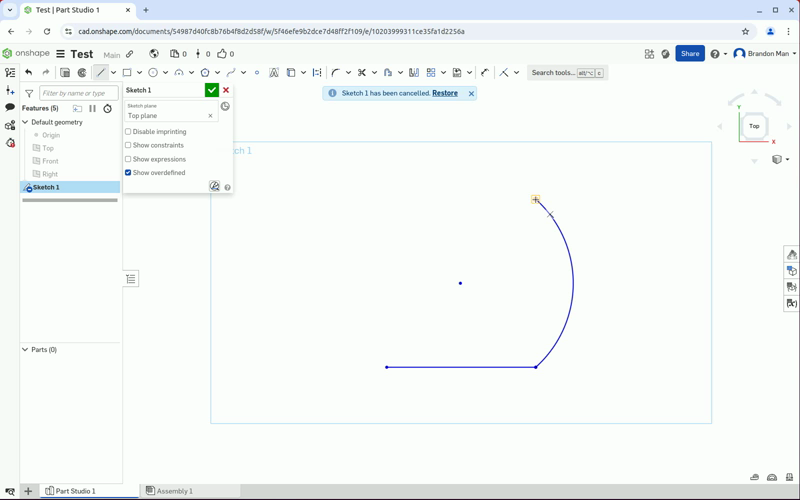
click(535, 199)
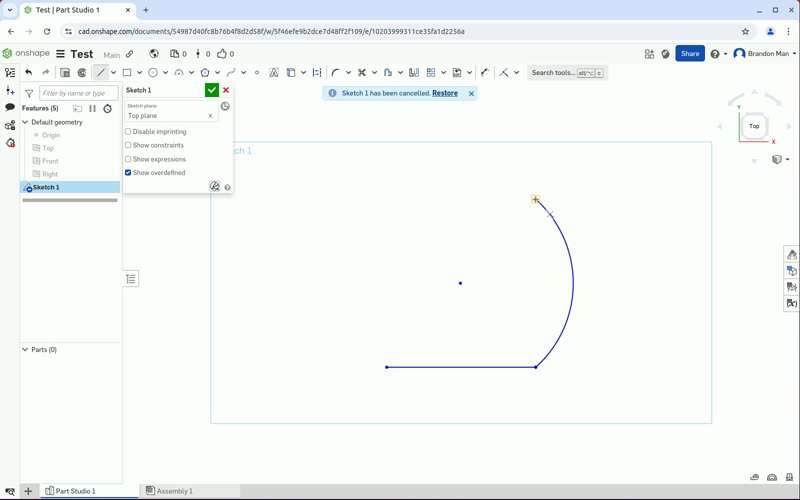
key_down(shift)
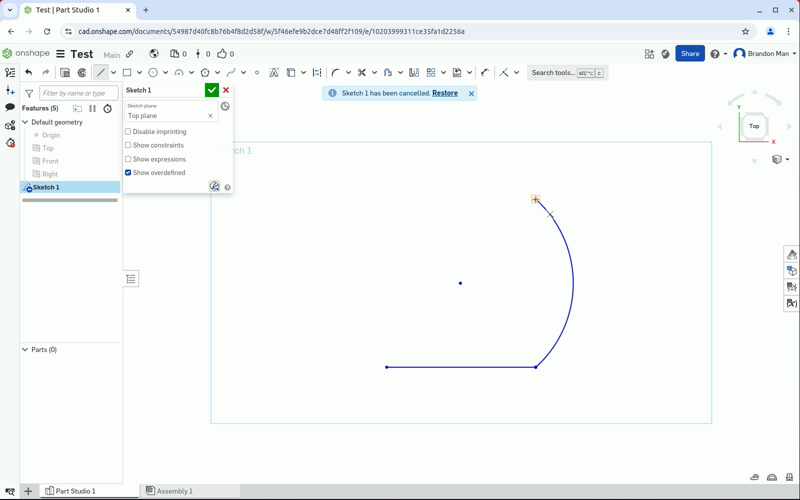
mouse_move(386, 199)
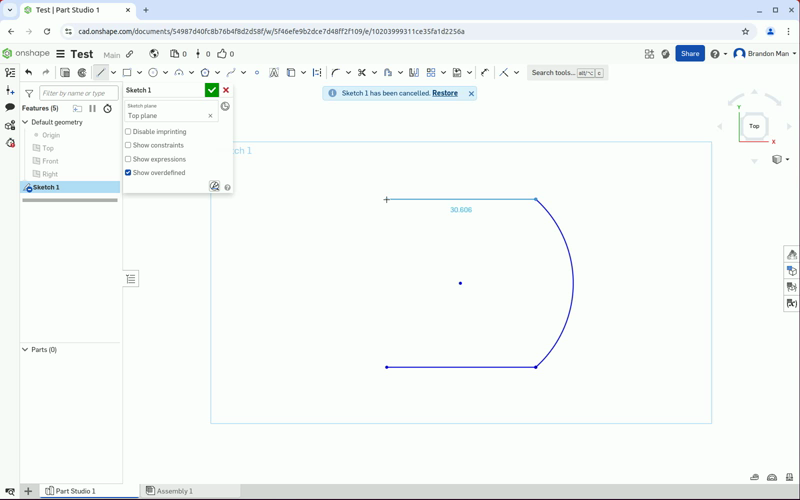
click(386, 199)
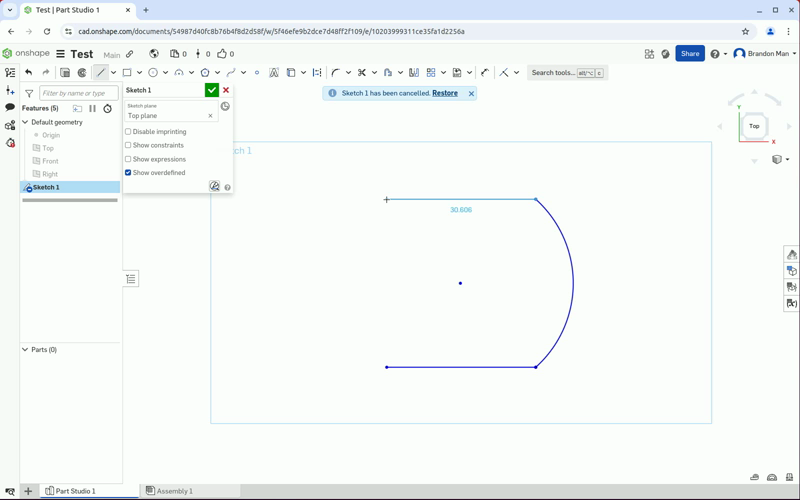
key_up(shift)
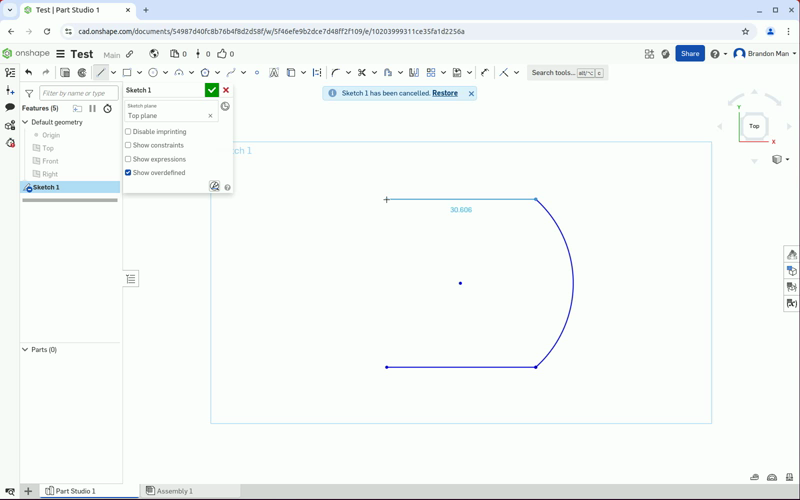
key(esc)
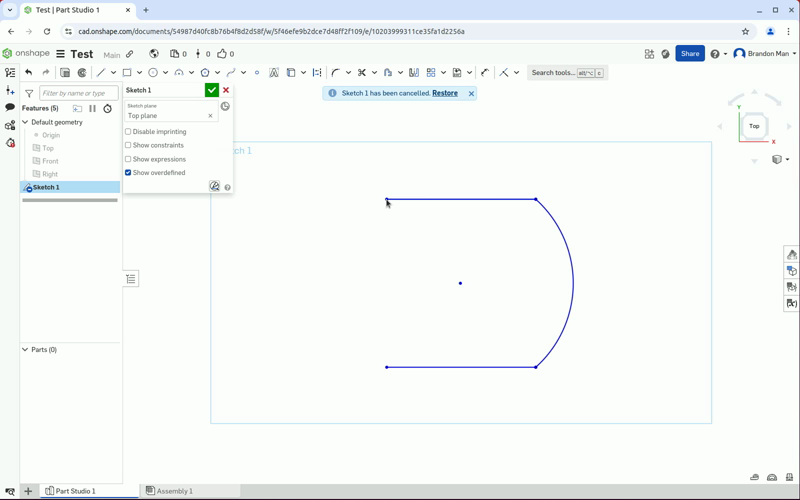
key(a)
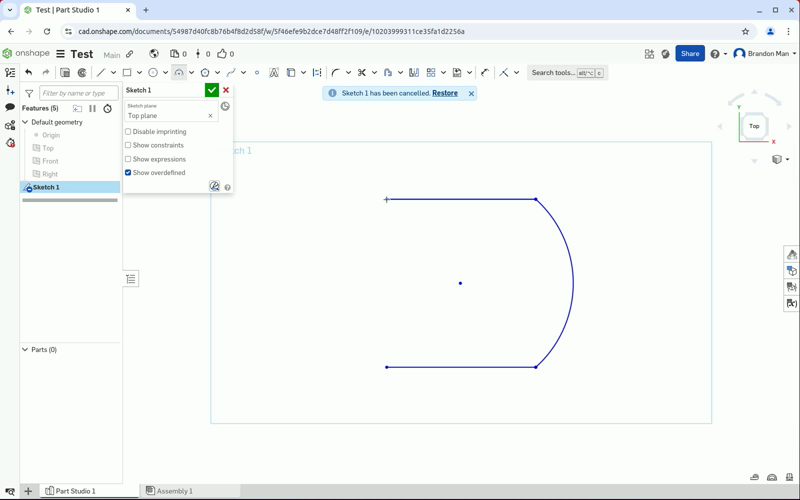
mouse_move(386, 199)
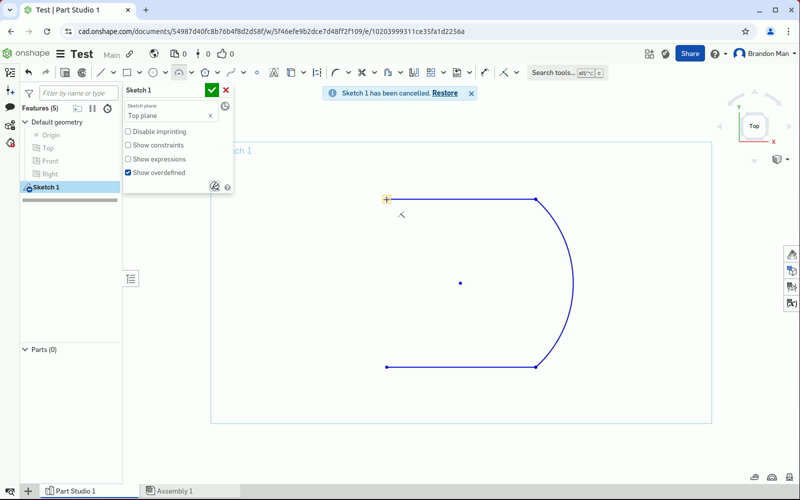
click(386, 199)
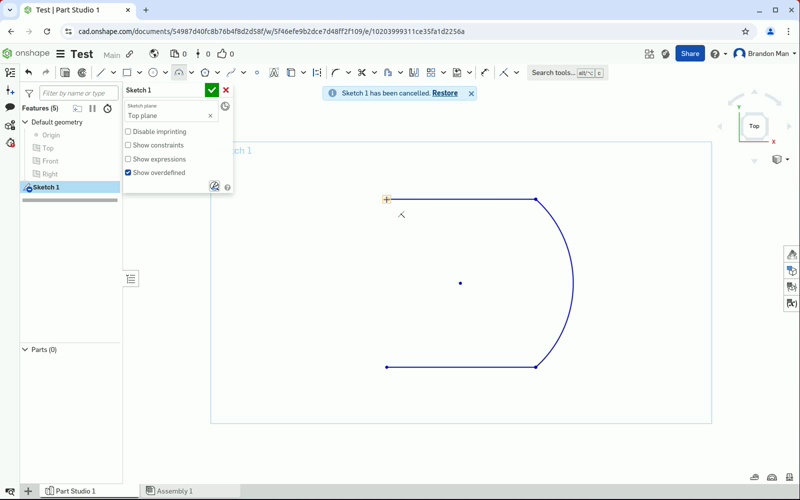
mouse_move(386, 367)
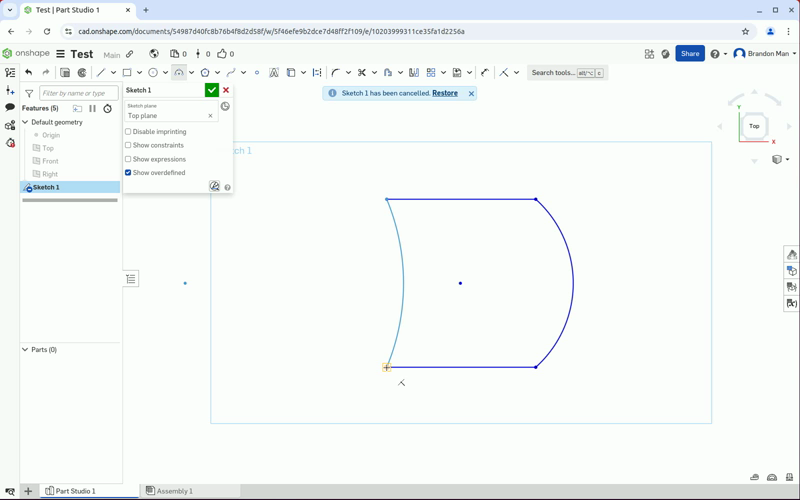
click(386, 367)
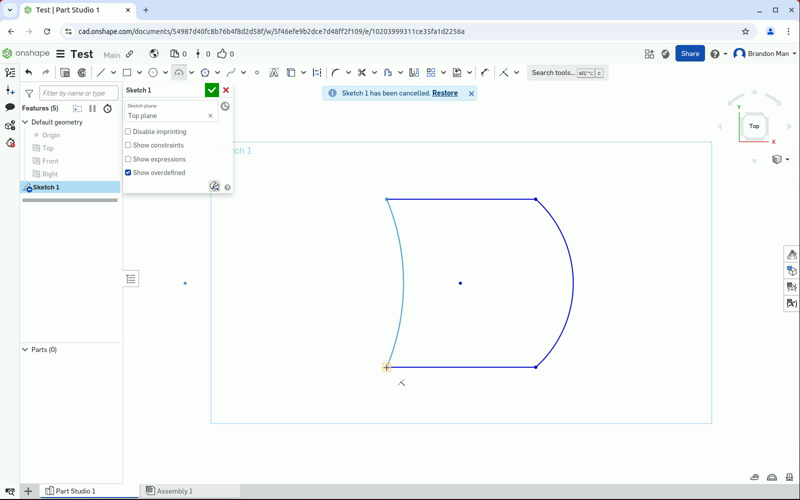
key_down(shift)
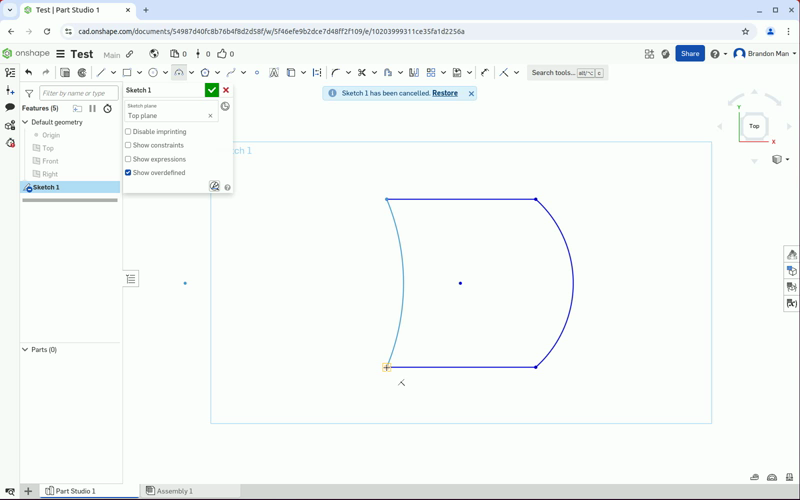
mouse_move(349, 283)
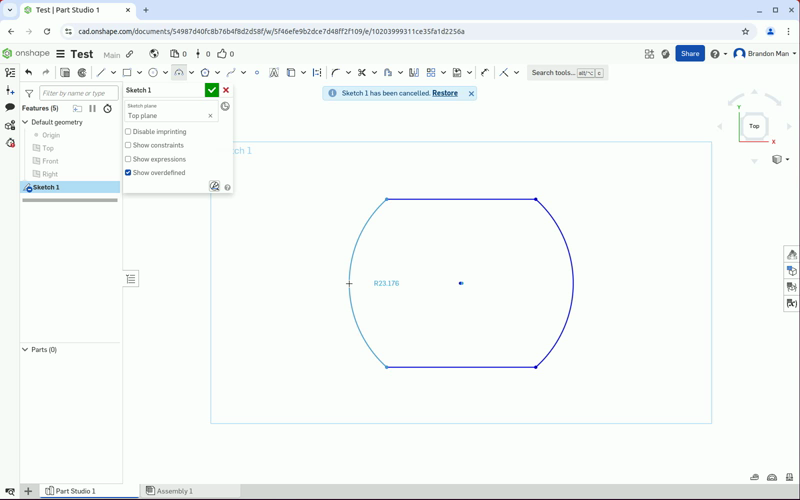
click(349, 283)
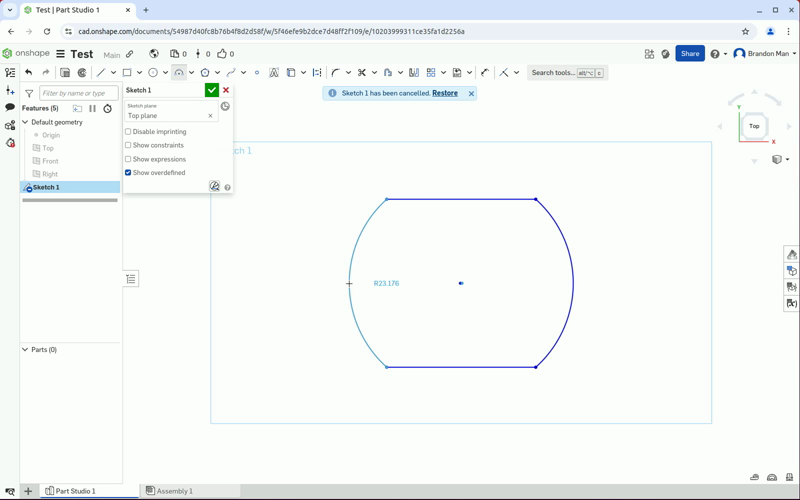
key_up(shift)
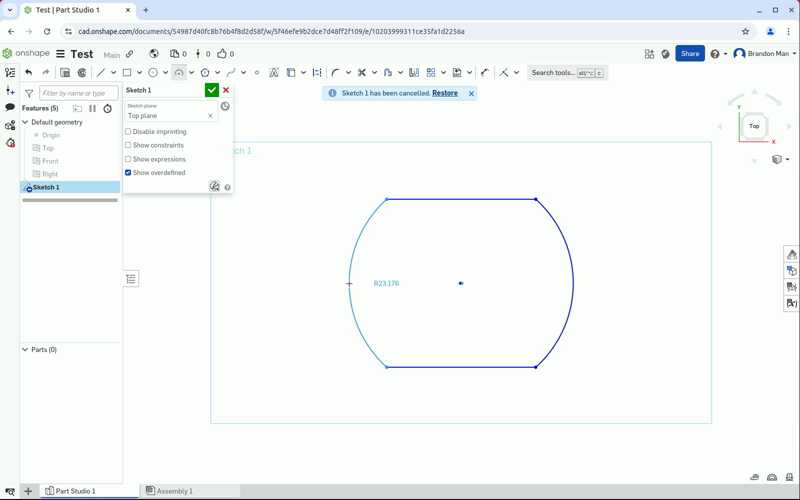
key(esc)
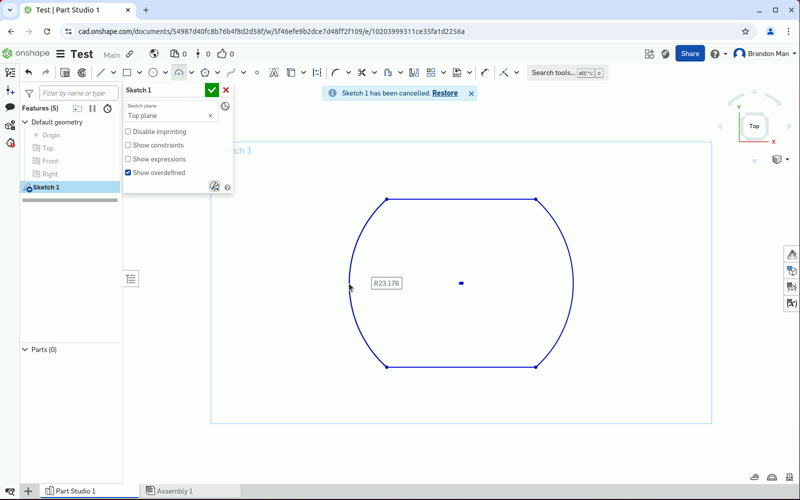
mouse_move(504, 251)
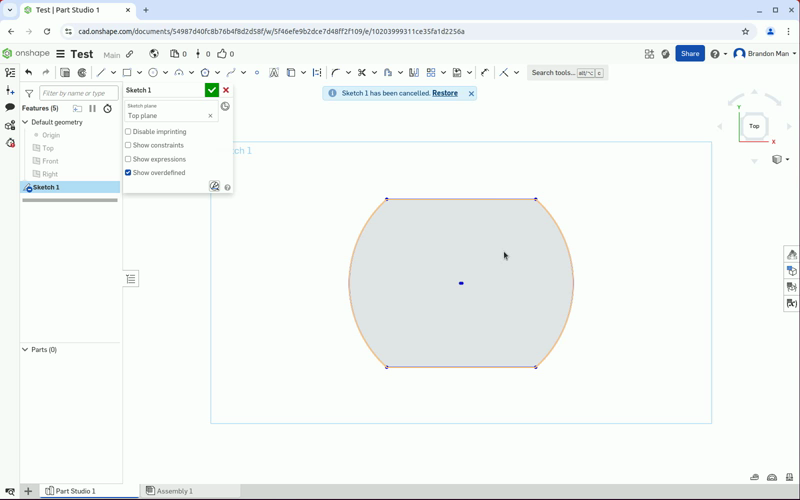
click(504, 251)
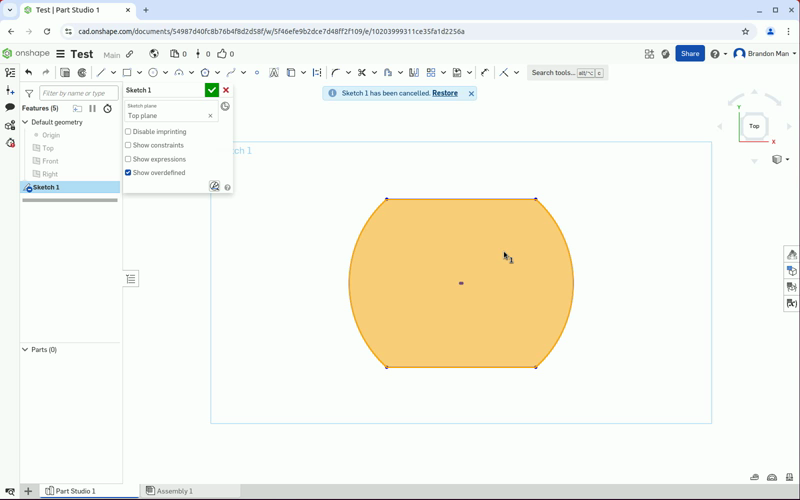
mouse_move(73, 352)
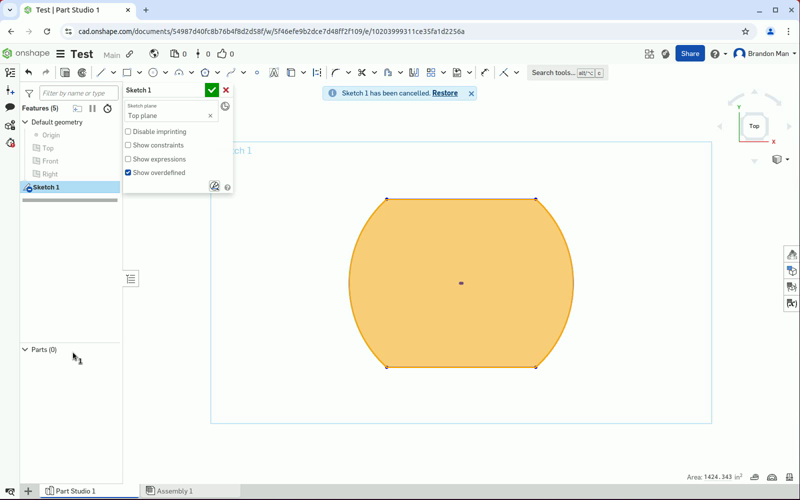
key(shift+y)
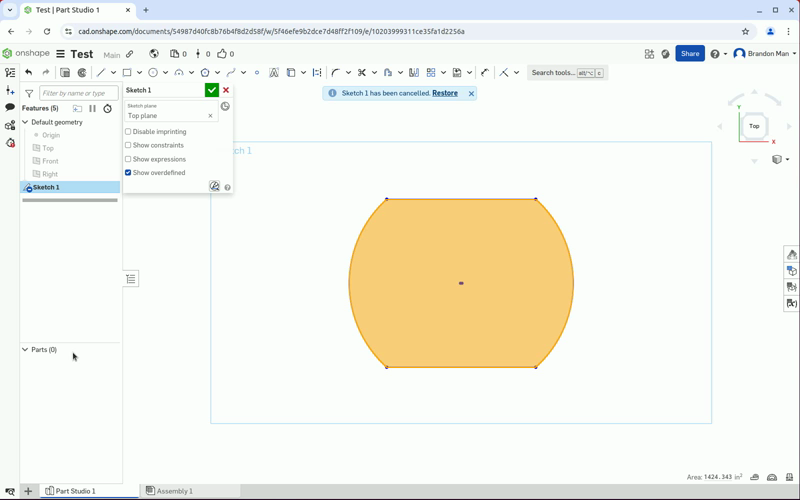
key(shift+e)
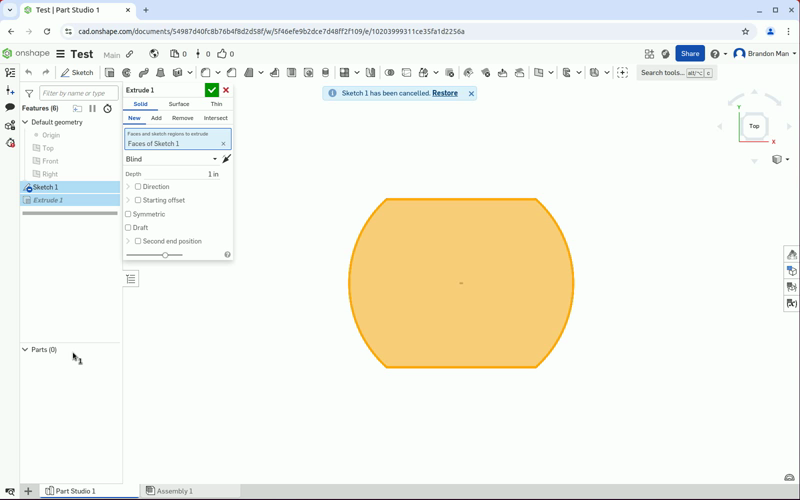
mouse_move(143, 106)
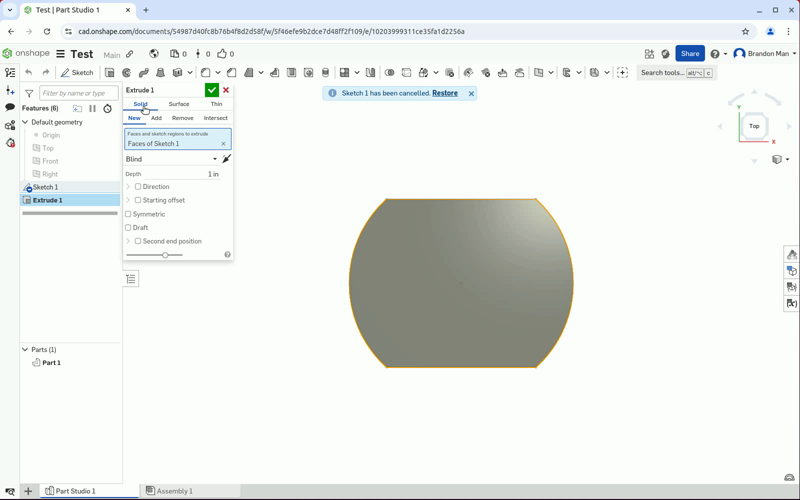
click(143, 106)
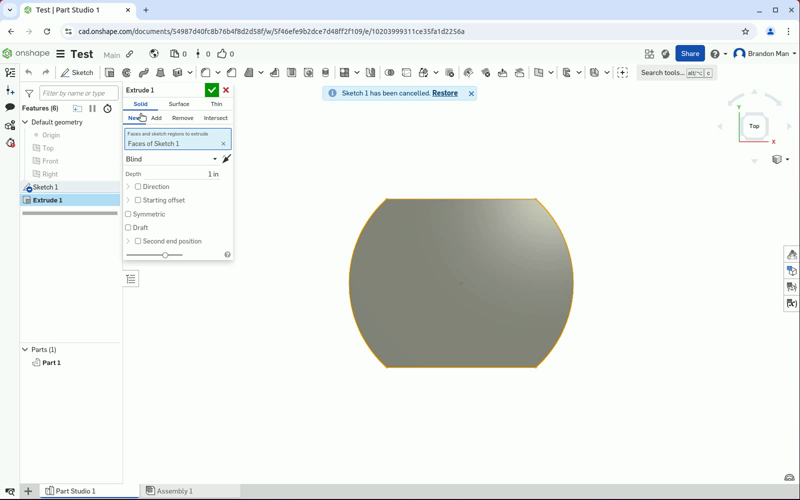
mouse_move(137, 120)
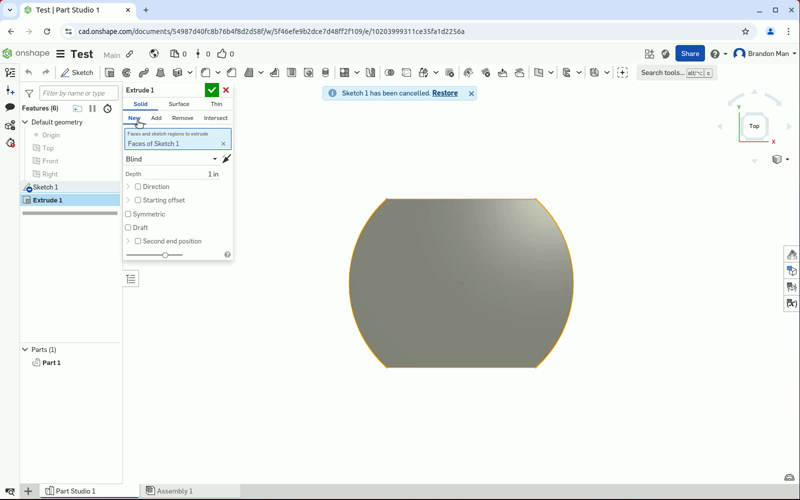
click(137, 120)
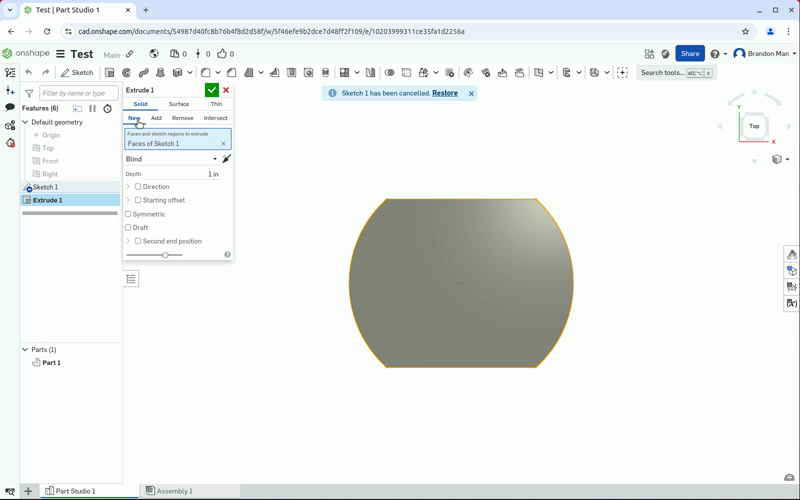
key(tab, 4)
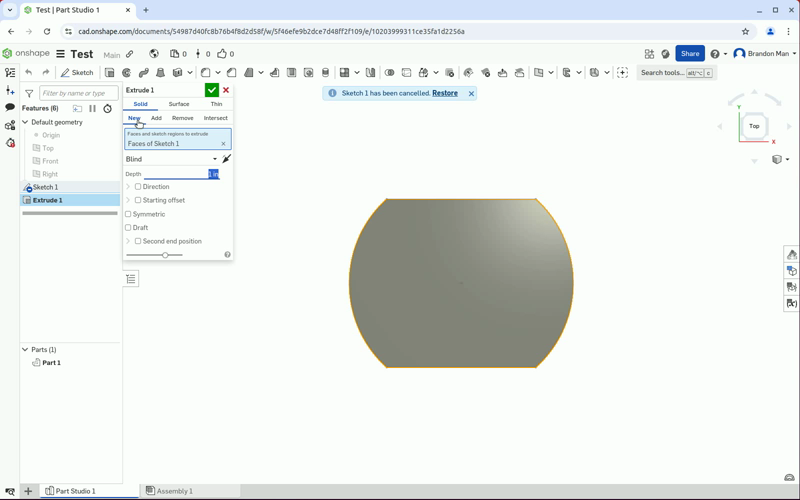
text(-19.257)
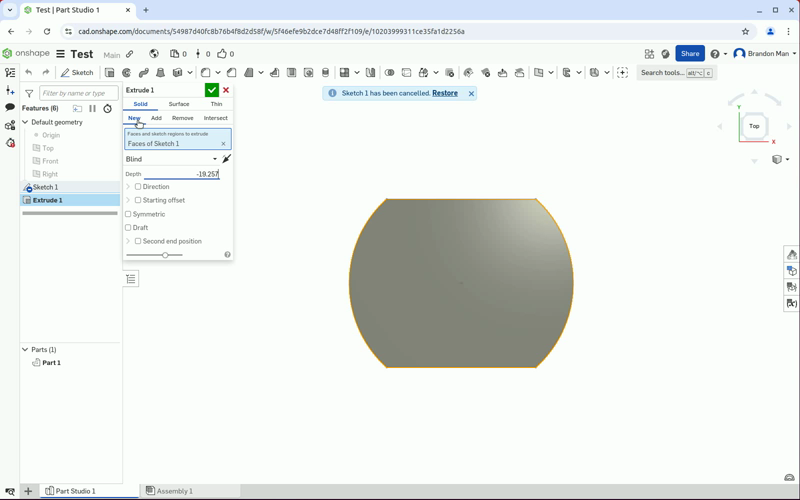
key(enter)
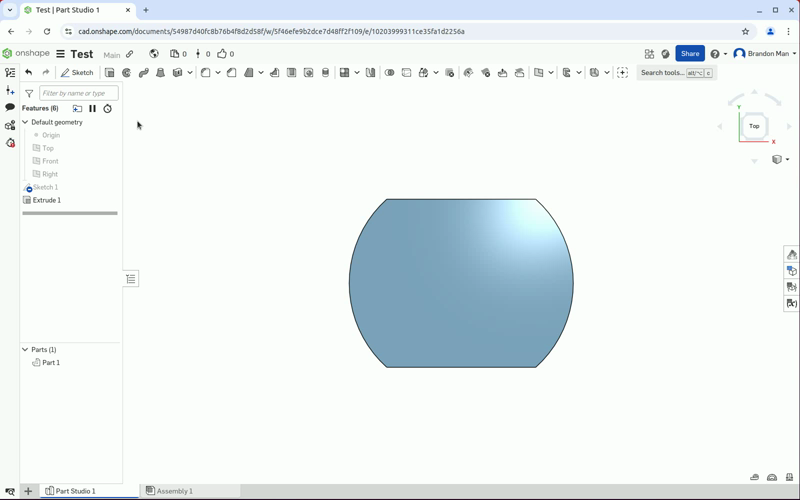
key(shift+h)
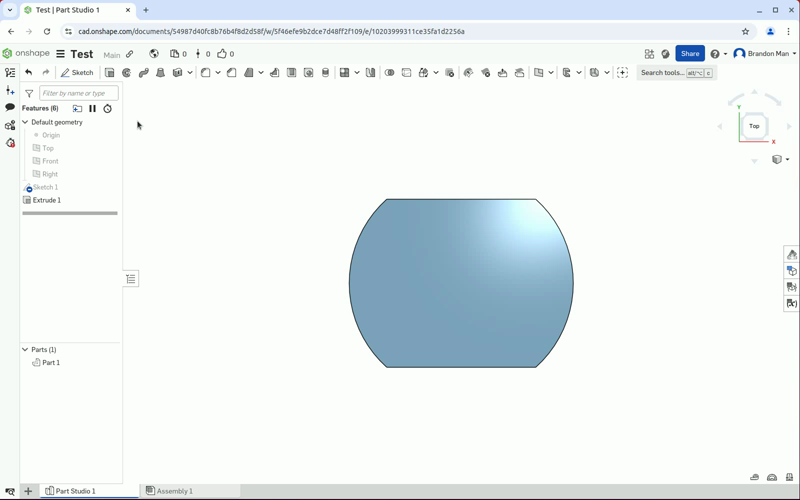
key(shift+h)
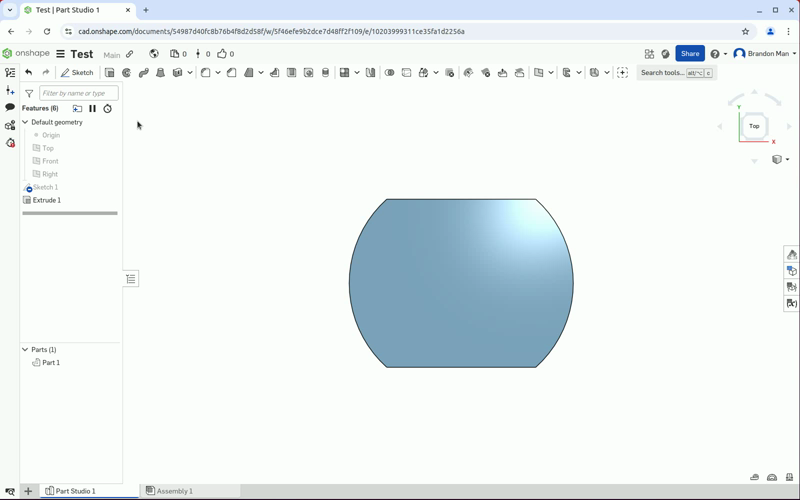
mouse_move(73, 189)
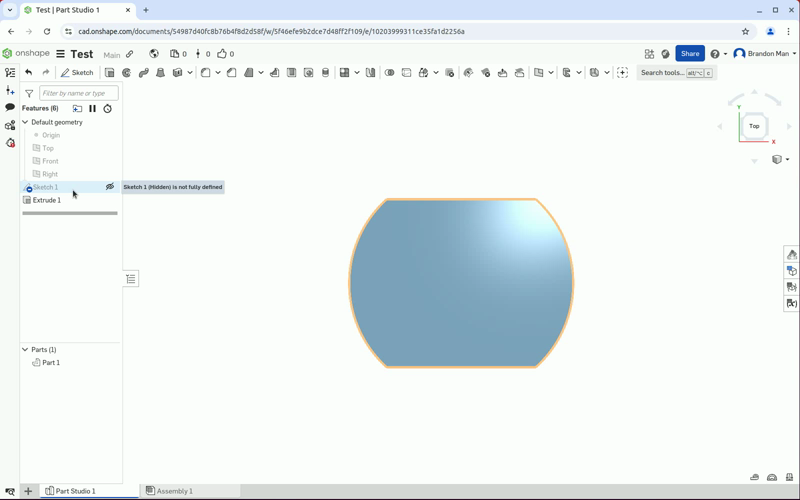
click(73, 189)
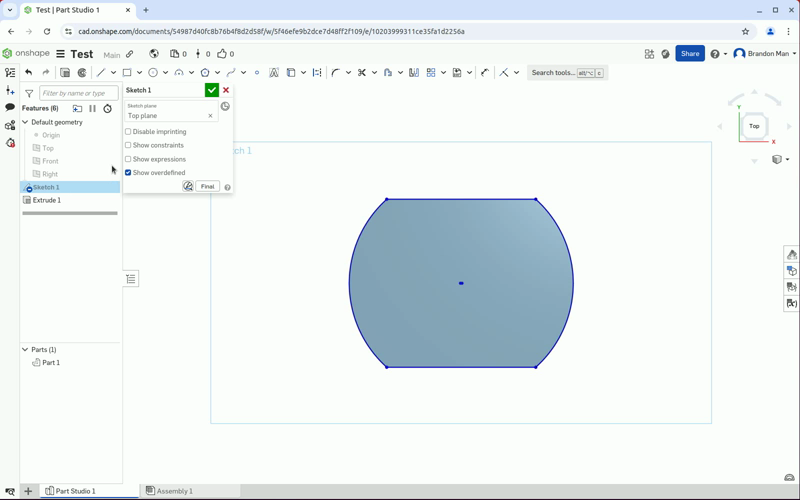
mouse_move(229, 92)
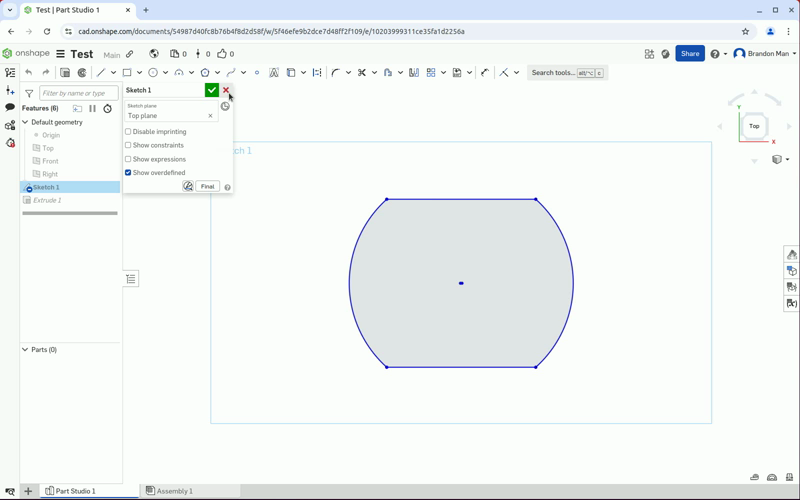
click(229, 92)
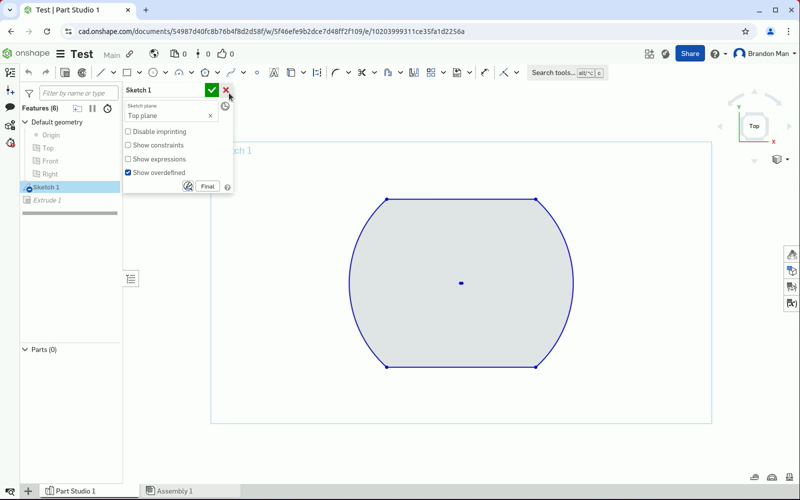
key(shift+s)
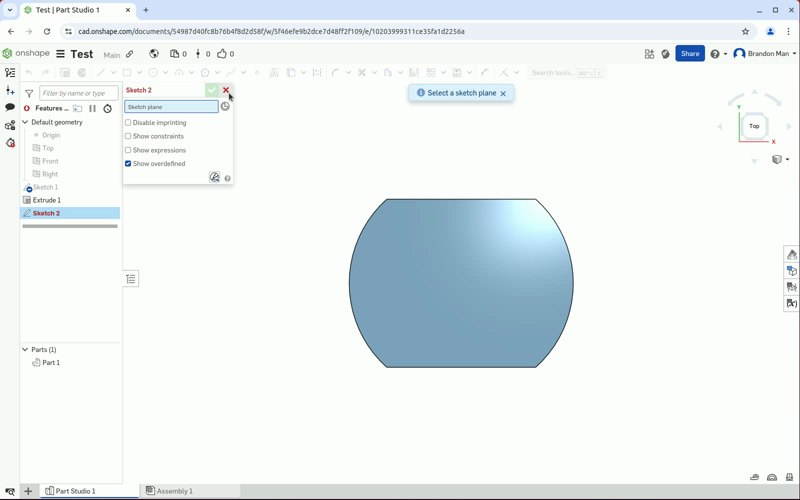
mouse_move(73, 150)
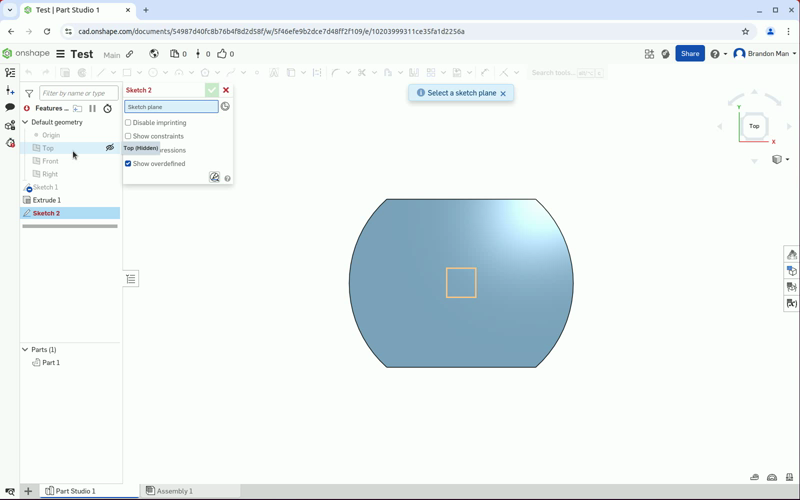
click(73, 150)
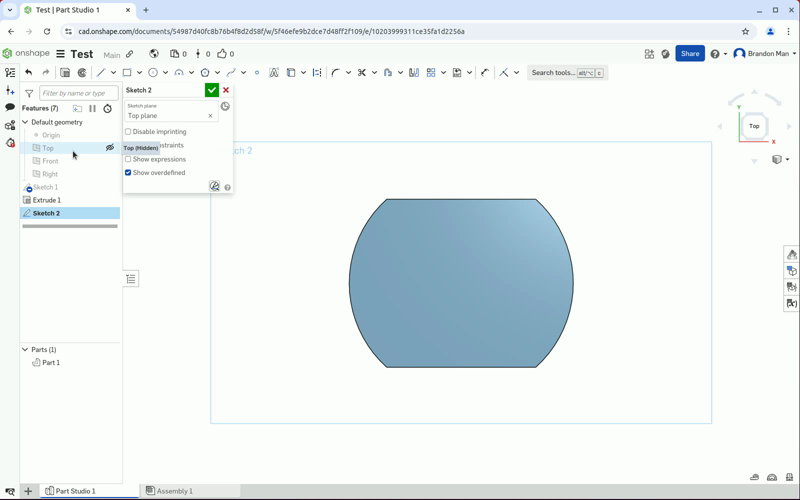
mouse_move(73, 352)
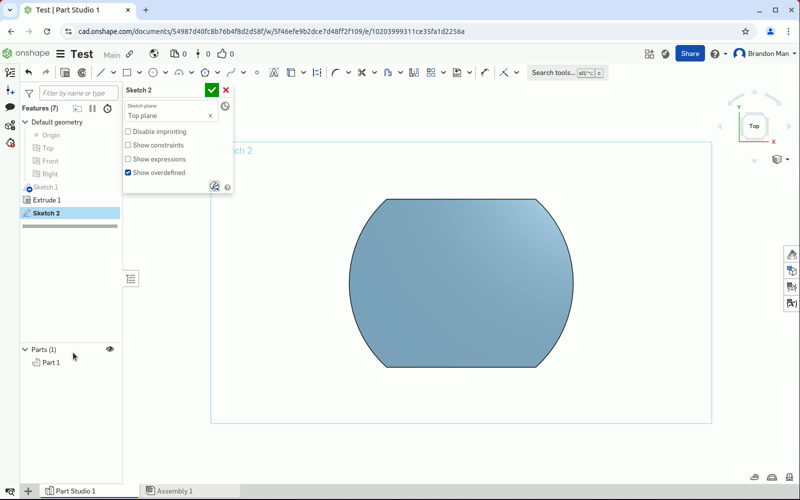
key(y)
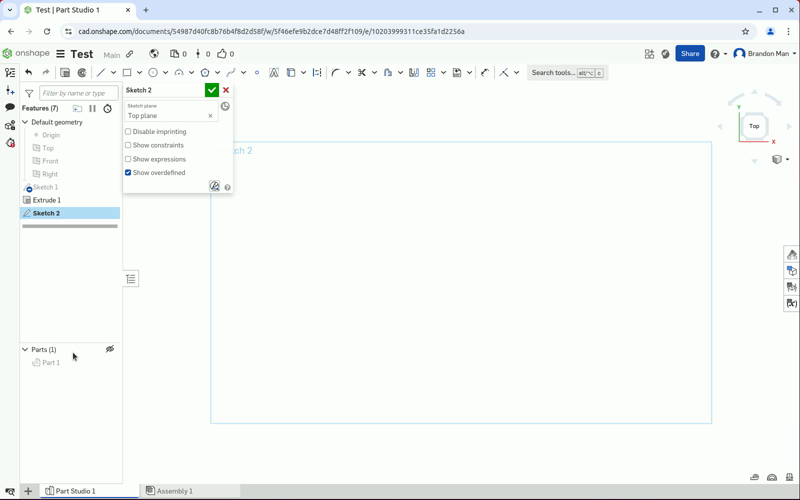
key(a)
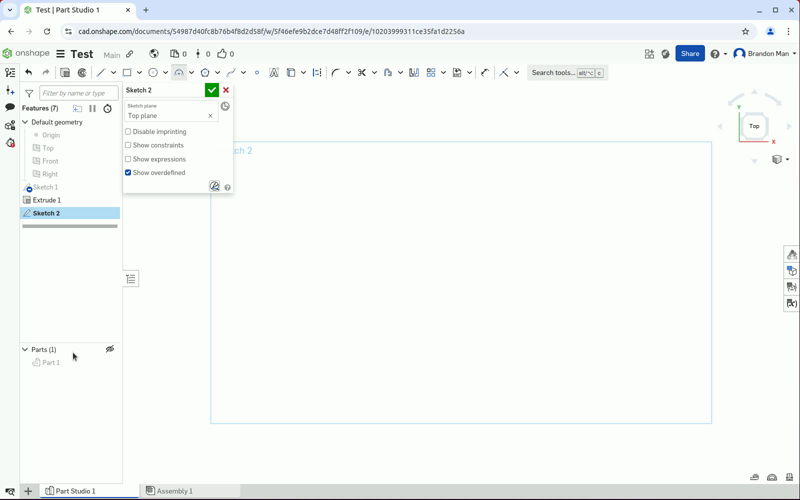
key_down(shift)
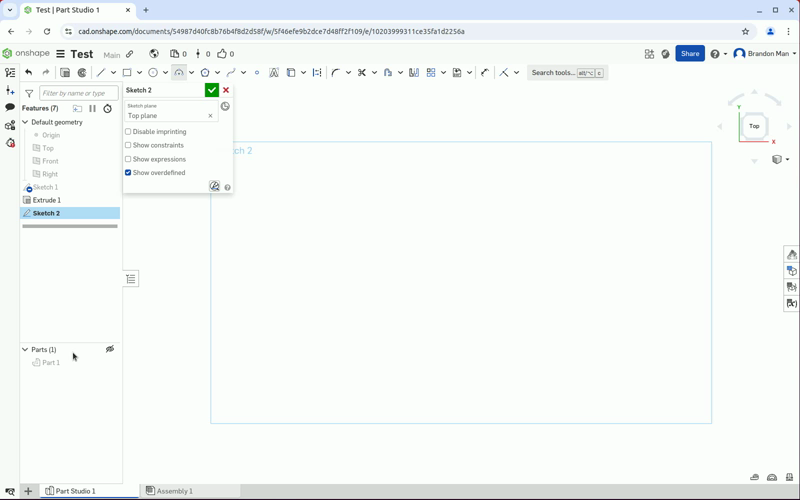
mouse_move(398, 318)
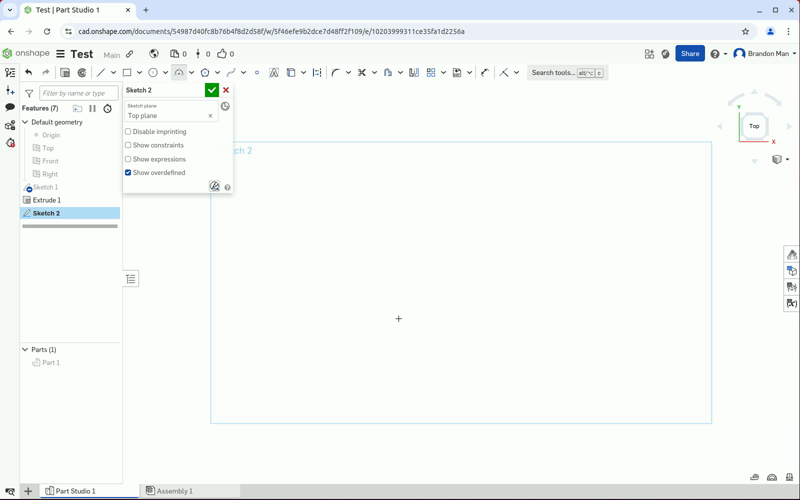
click(398, 318)
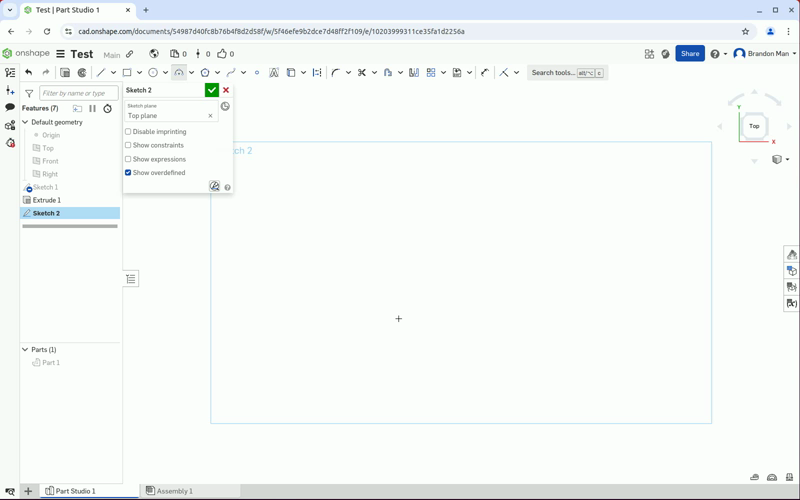
key_up(shift)
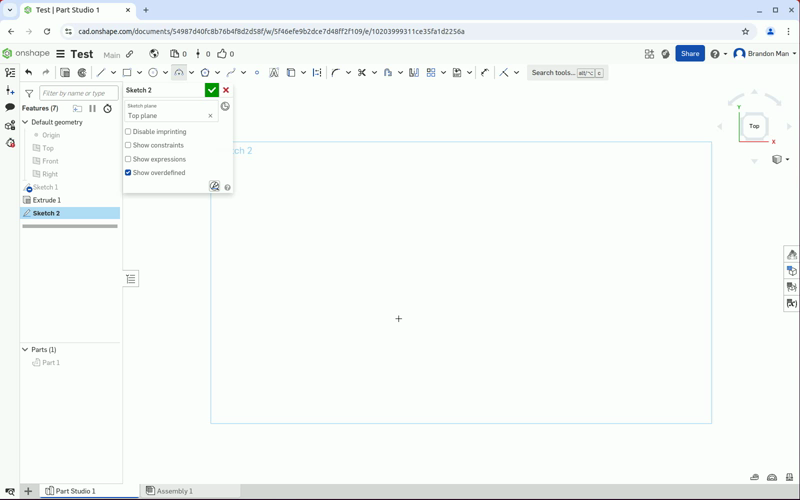
key_down(shift)
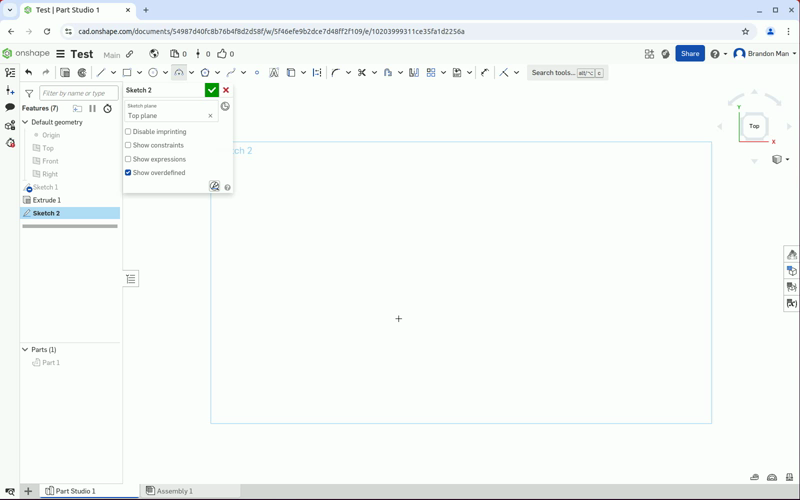
mouse_move(410, 329)
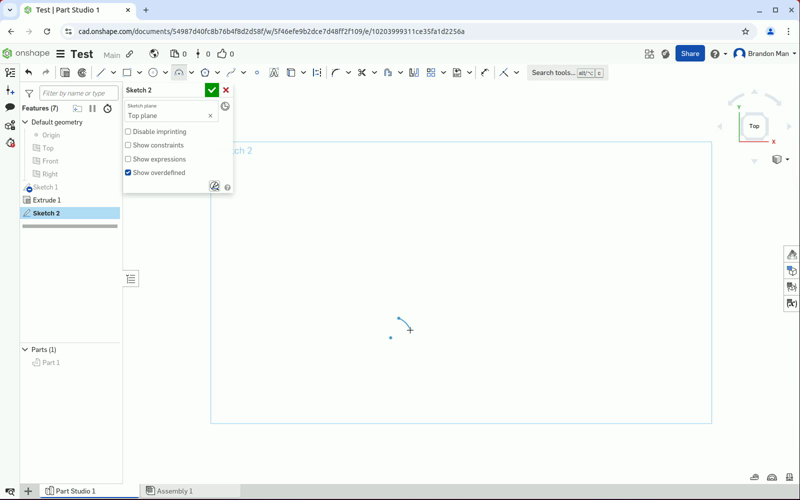
click(410, 329)
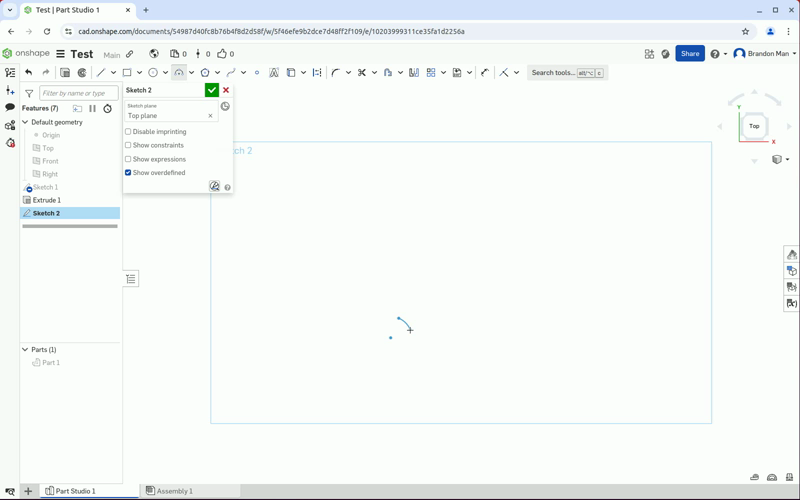
mouse_move(401, 326)
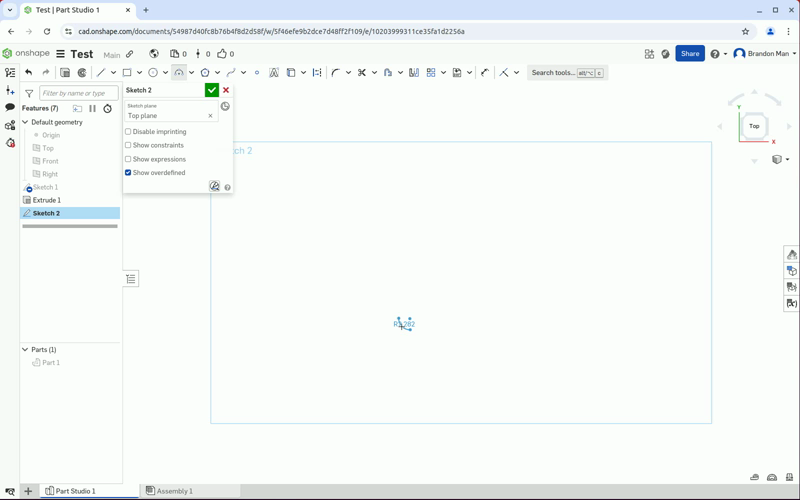
click(401, 326)
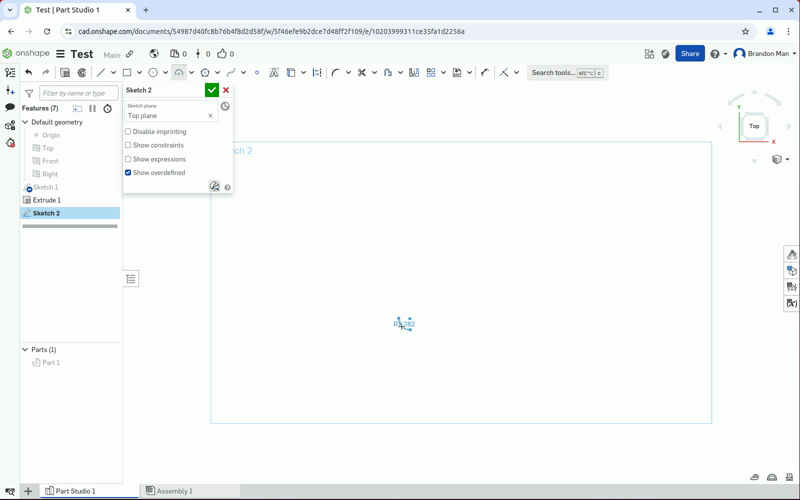
key_up(shift)
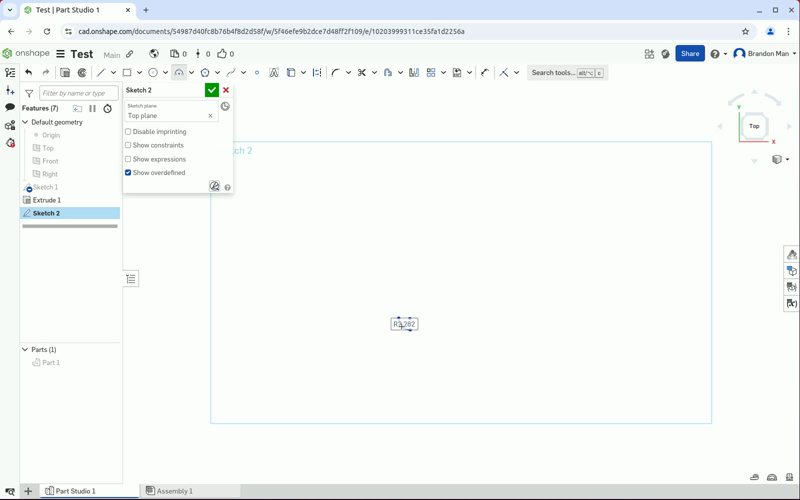
key(esc)
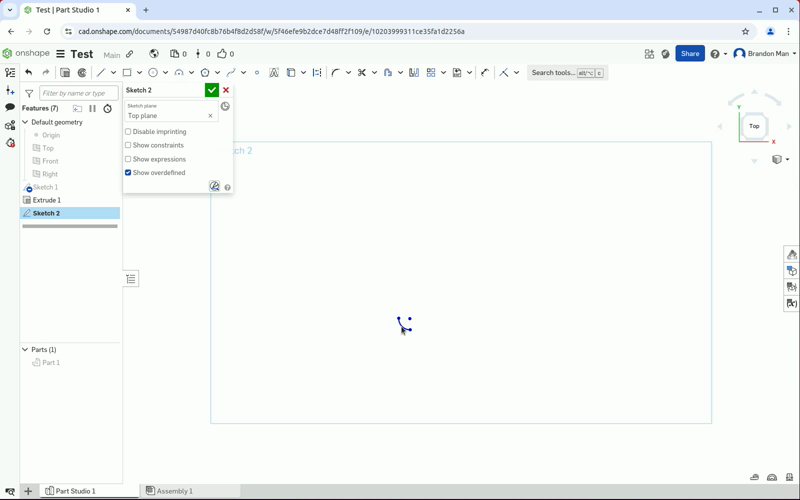
key(l)
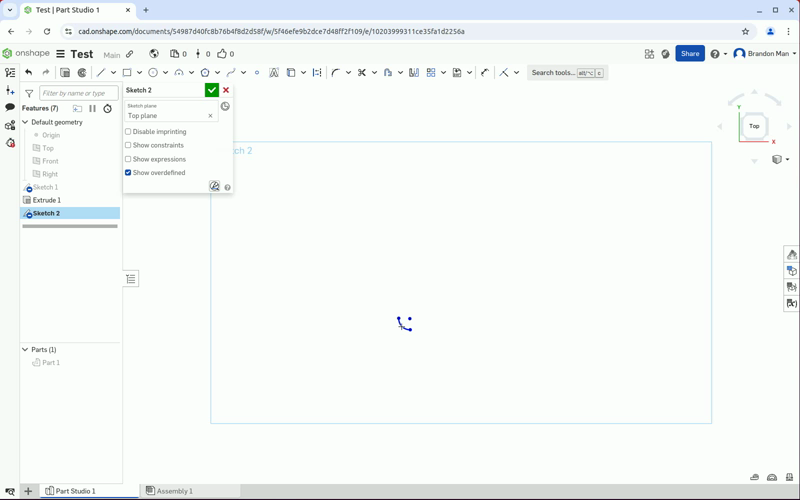
mouse_move(410, 329)
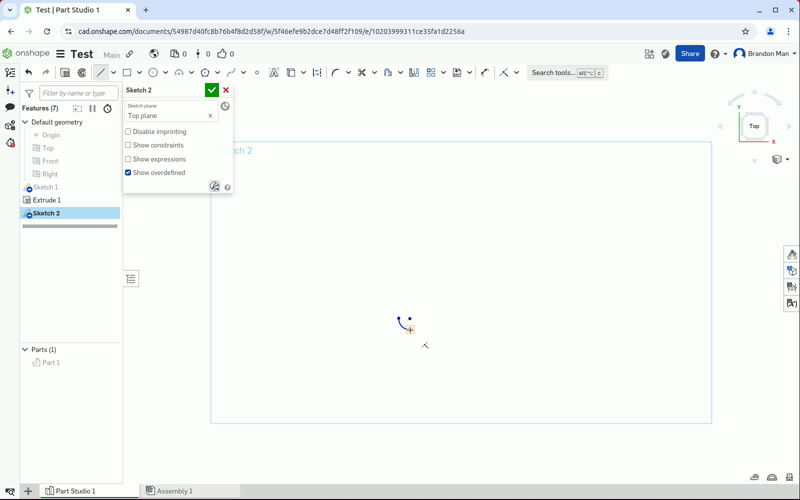
click(410, 329)
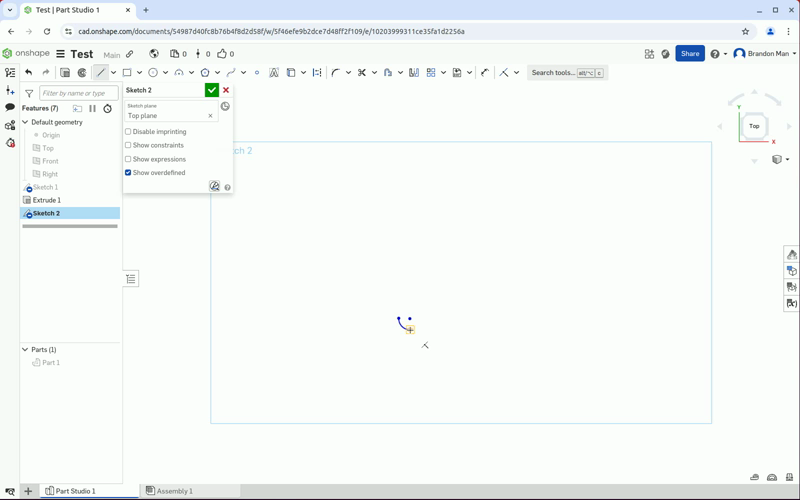
key_down(shift)
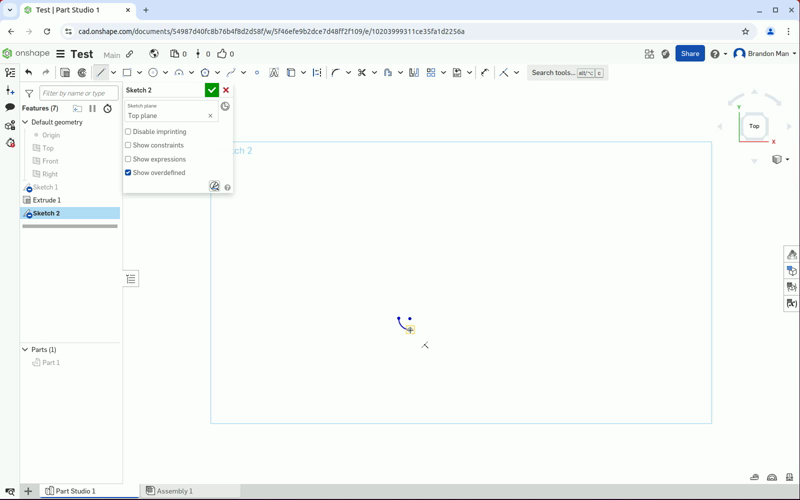
mouse_move(510, 329)
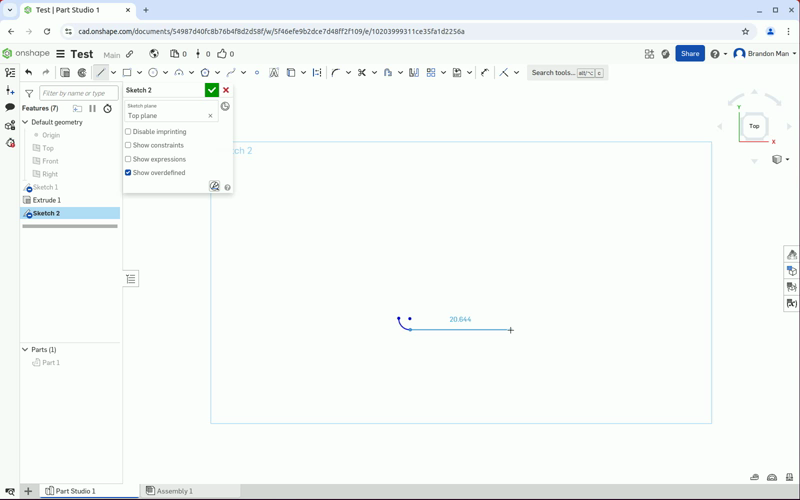
click(510, 329)
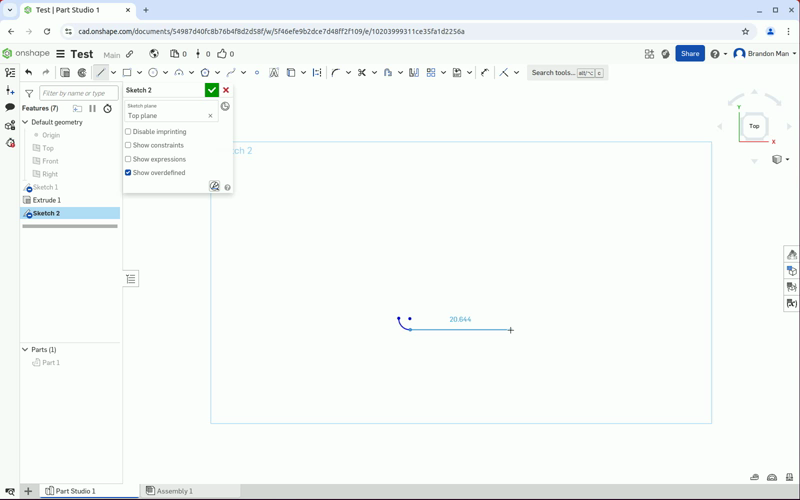
key_up(shift)
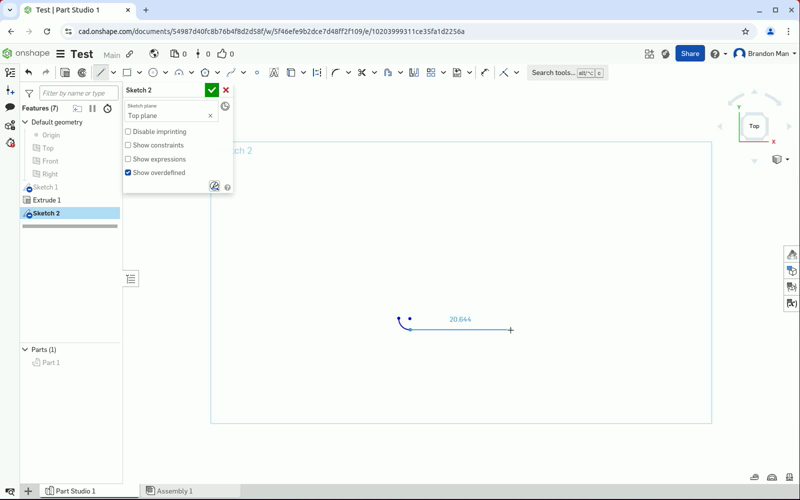
key(esc)
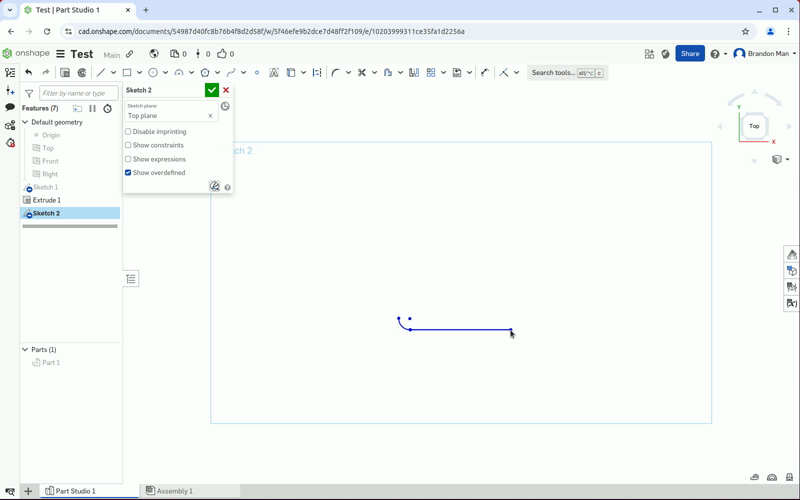
key(a)
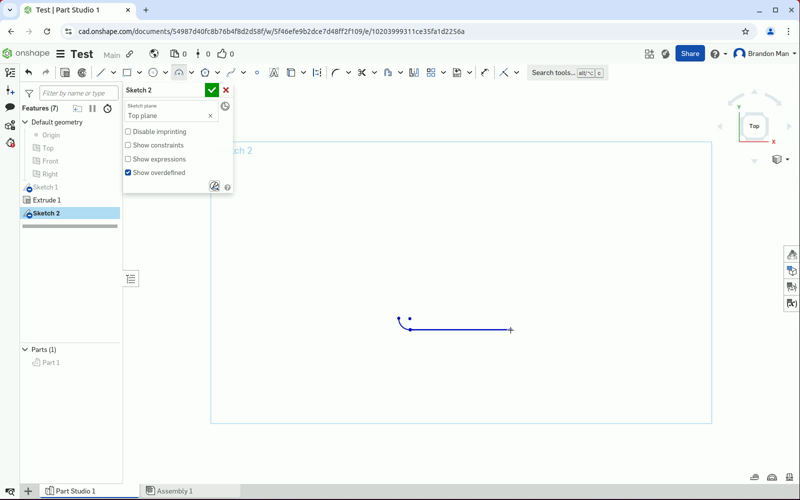
mouse_move(510, 329)
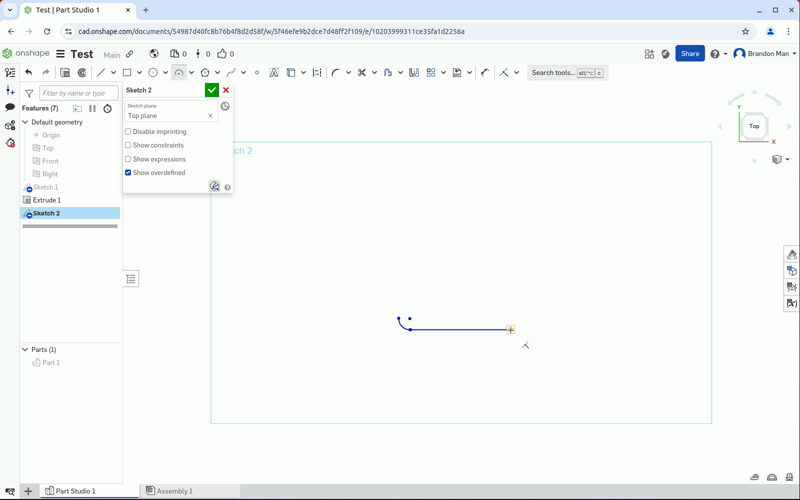
click(510, 329)
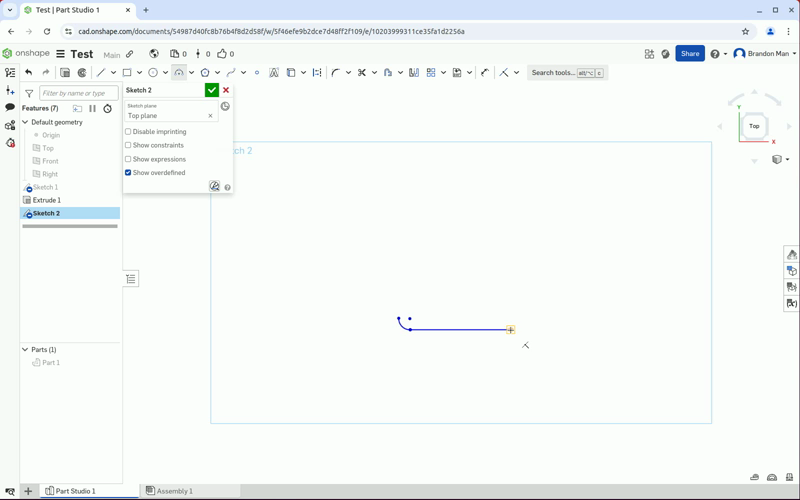
key_down(shift)
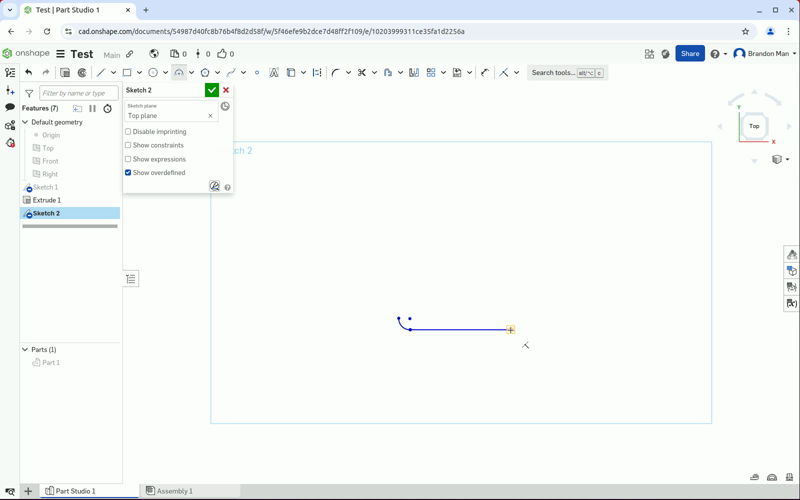
mouse_move(522, 318)
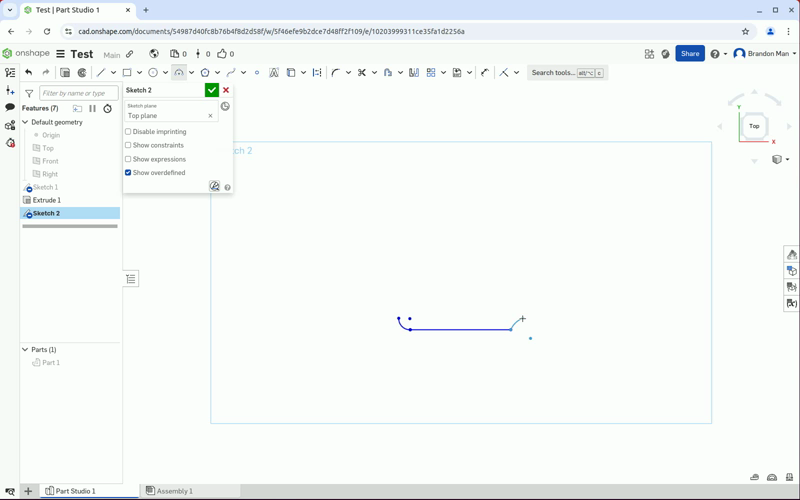
click(522, 318)
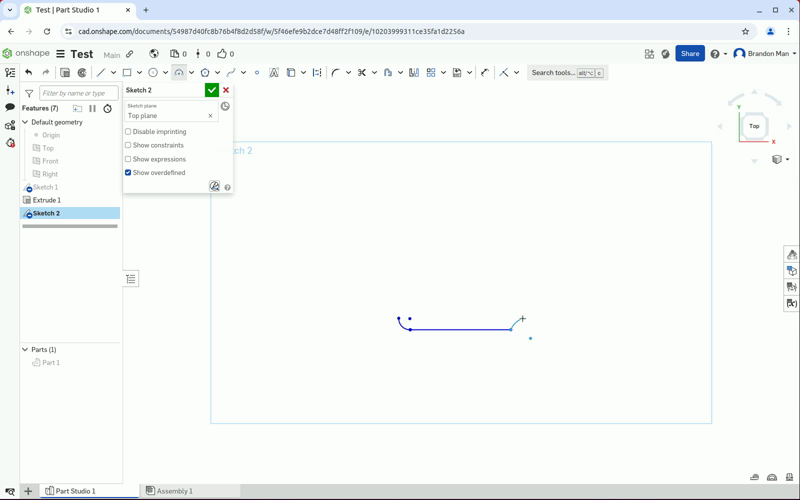
mouse_move(519, 326)
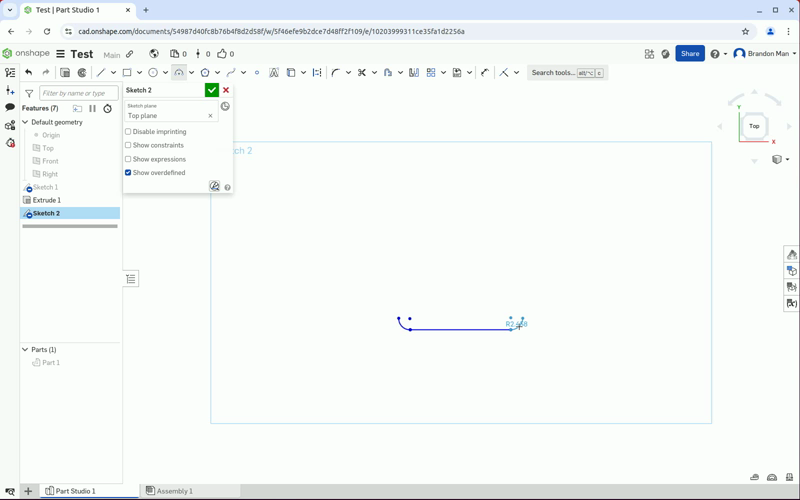
click(519, 326)
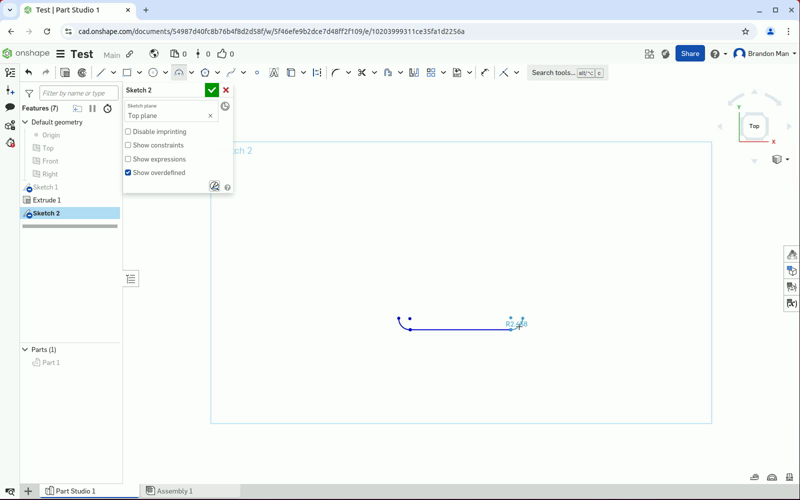
key_up(shift)
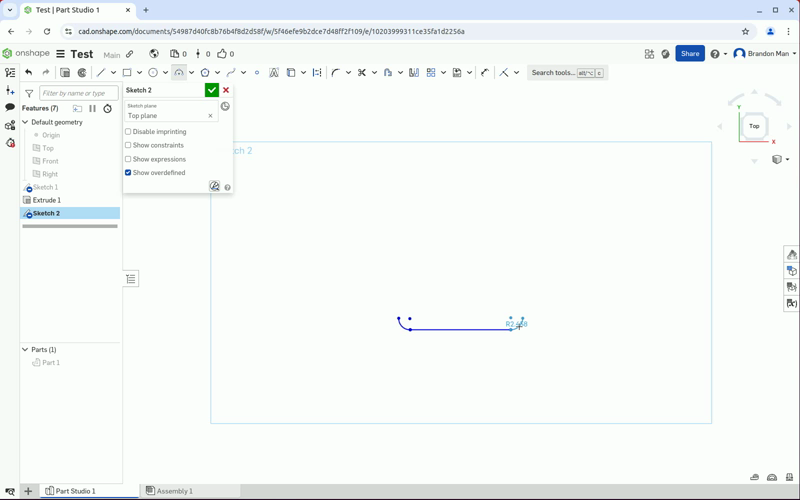
key(esc)
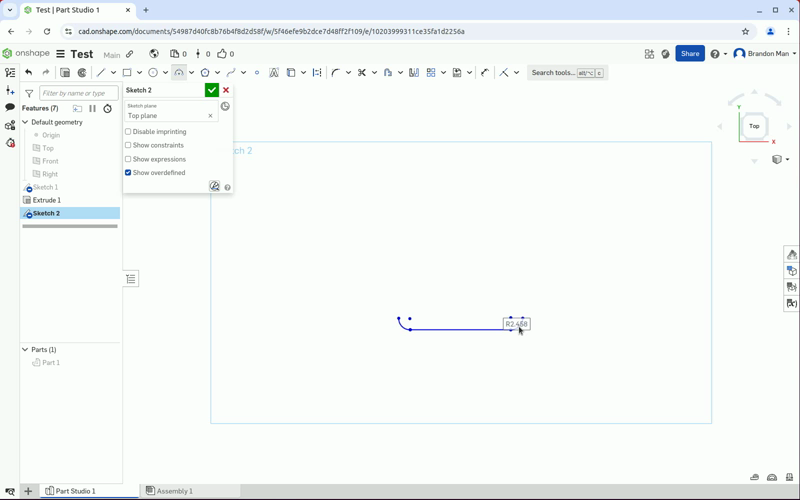
key(l)
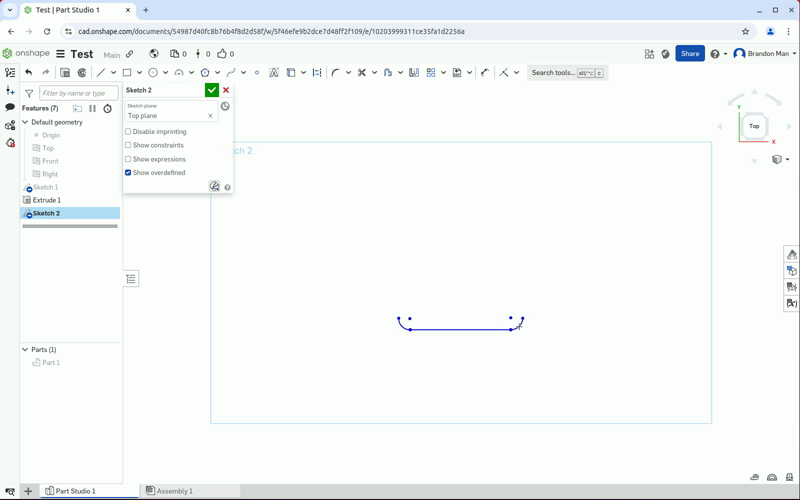
mouse_move(522, 318)
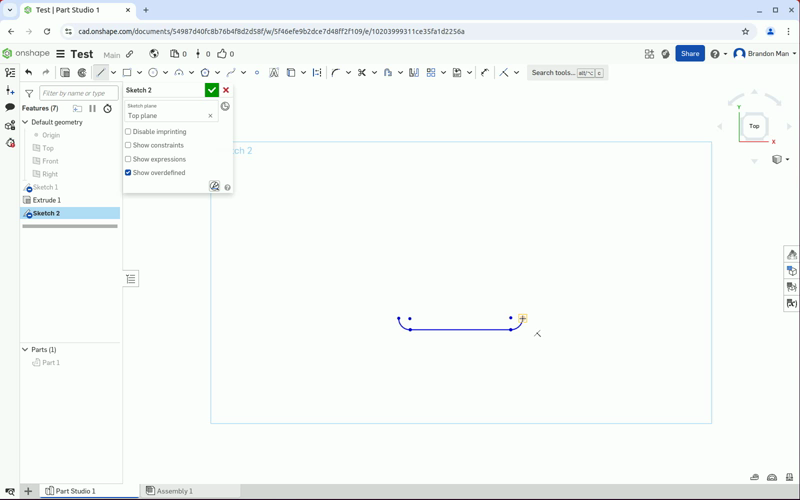
click(522, 318)
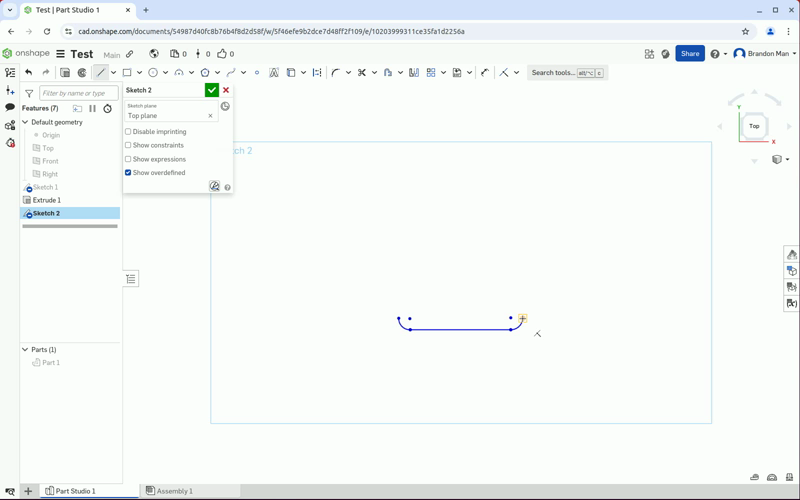
key_down(shift)
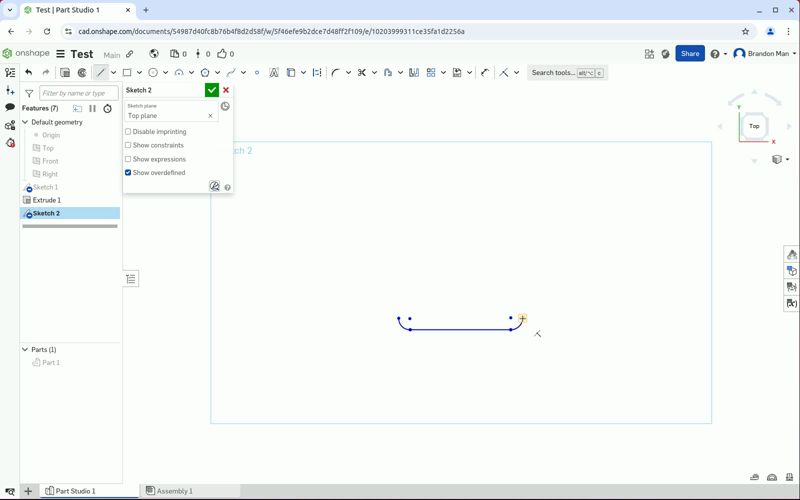
mouse_move(522, 246)
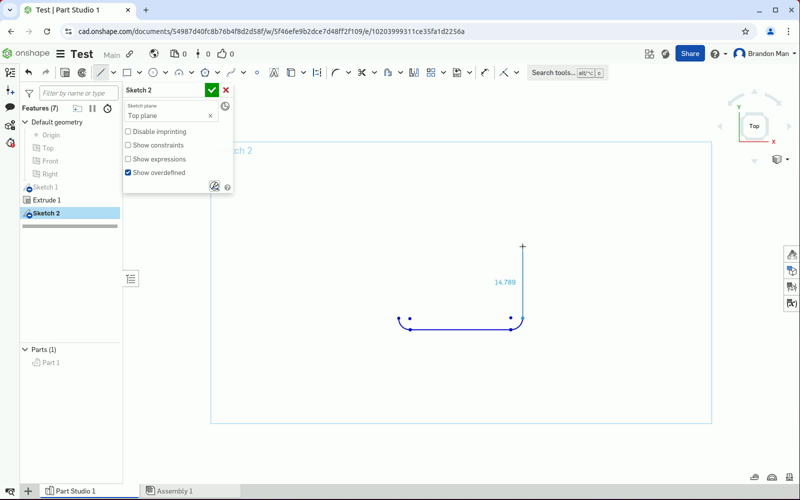
click(522, 246)
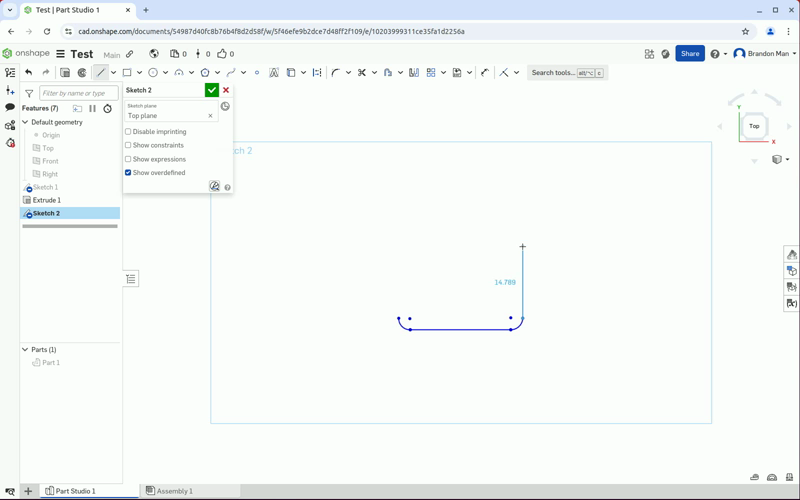
key_up(shift)
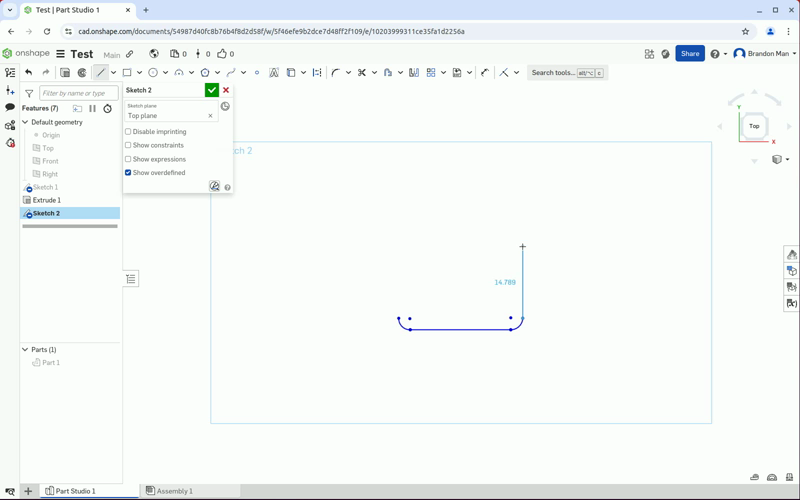
key(esc)
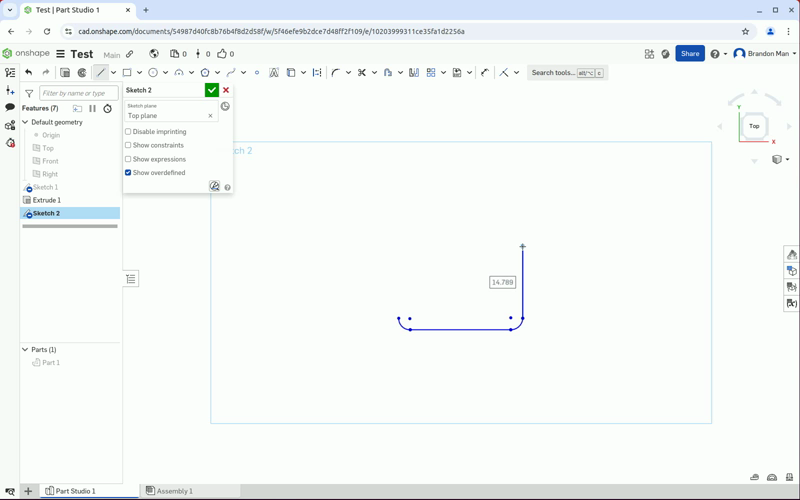
key(a)
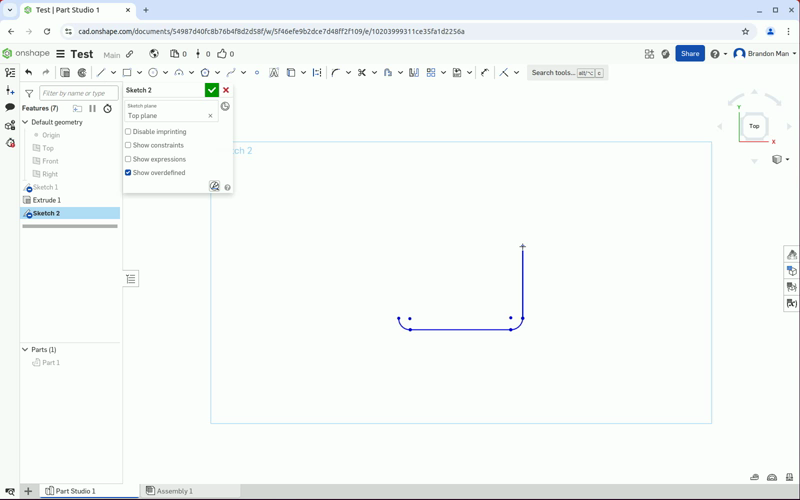
mouse_move(522, 246)
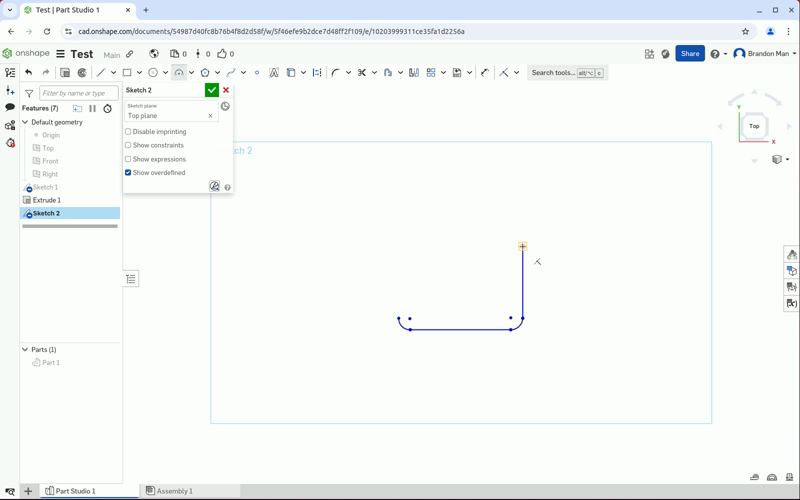
click(522, 246)
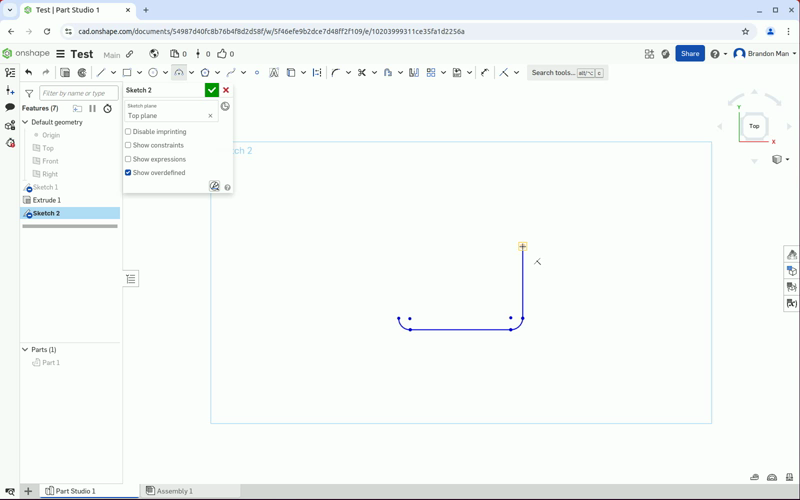
key_down(shift)
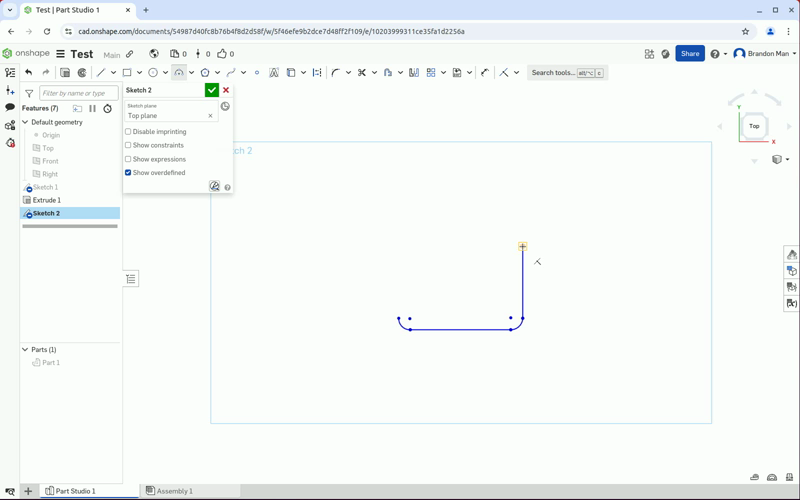
mouse_move(510, 235)
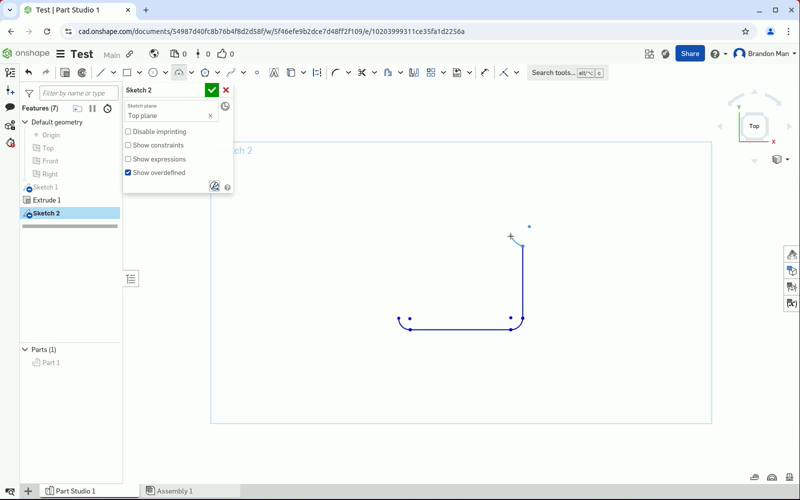
click(510, 235)
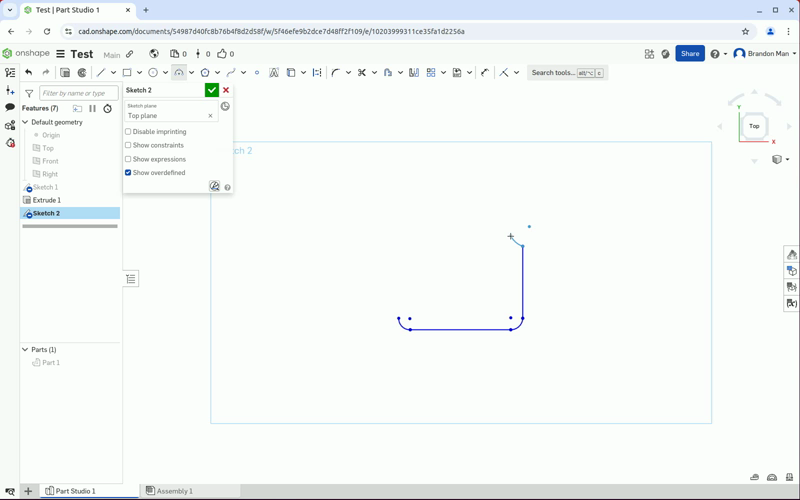
mouse_move(519, 238)
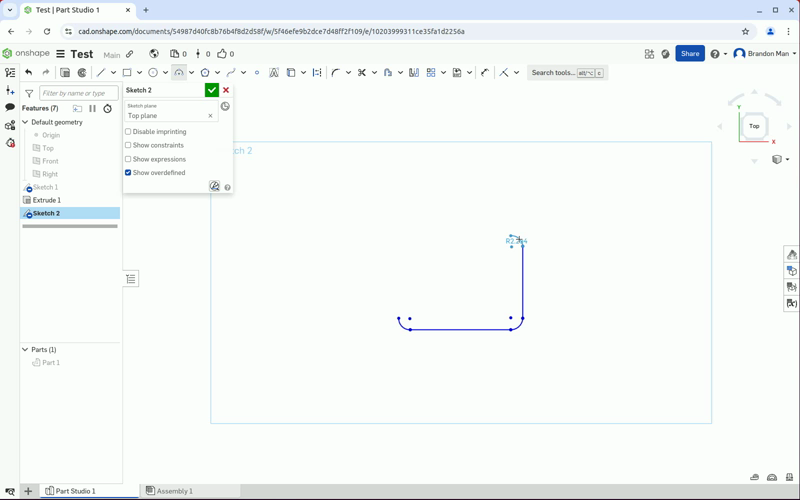
click(519, 238)
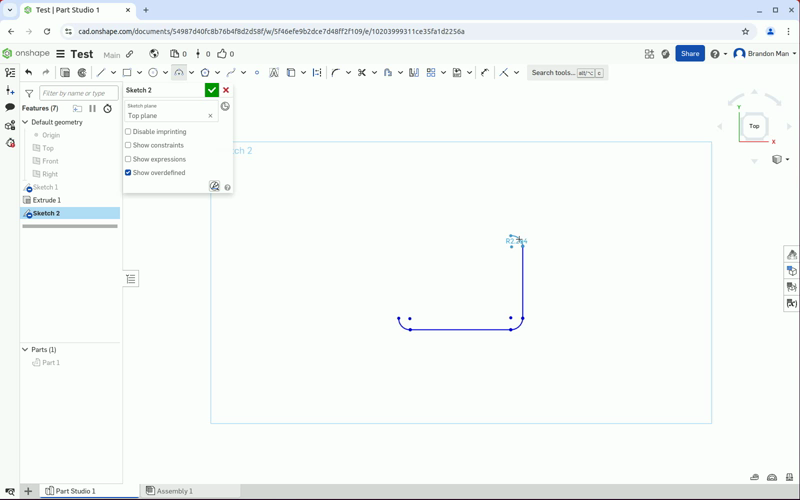
key_up(shift)
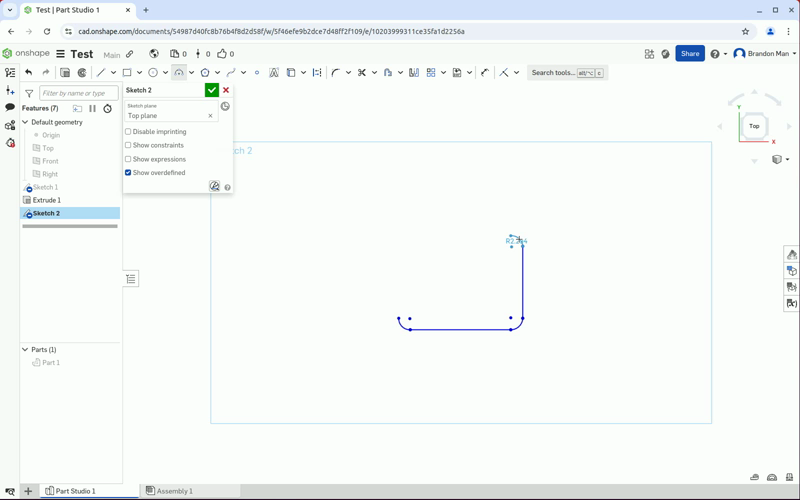
key(esc)
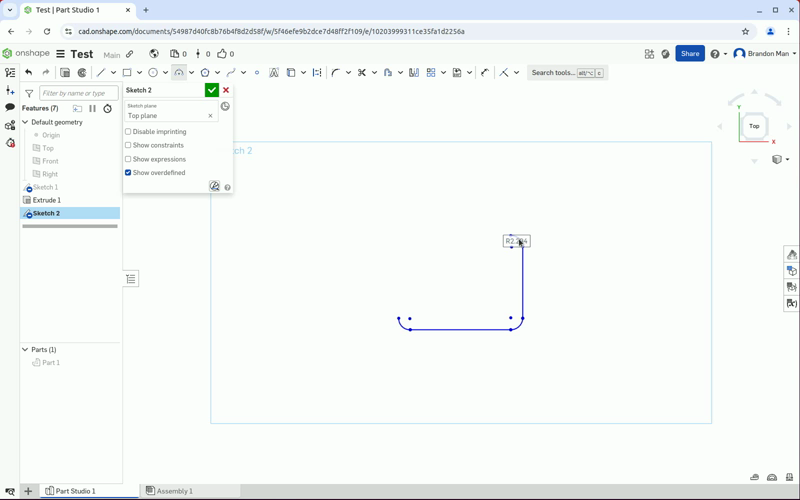
key(l)
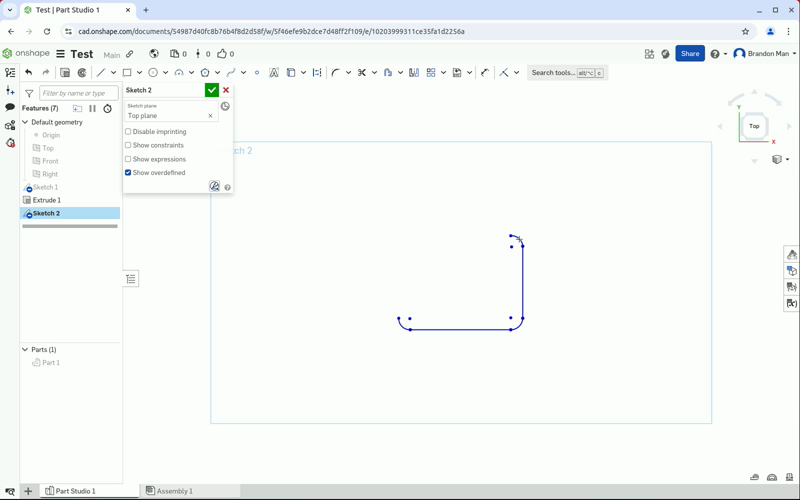
mouse_move(510, 235)
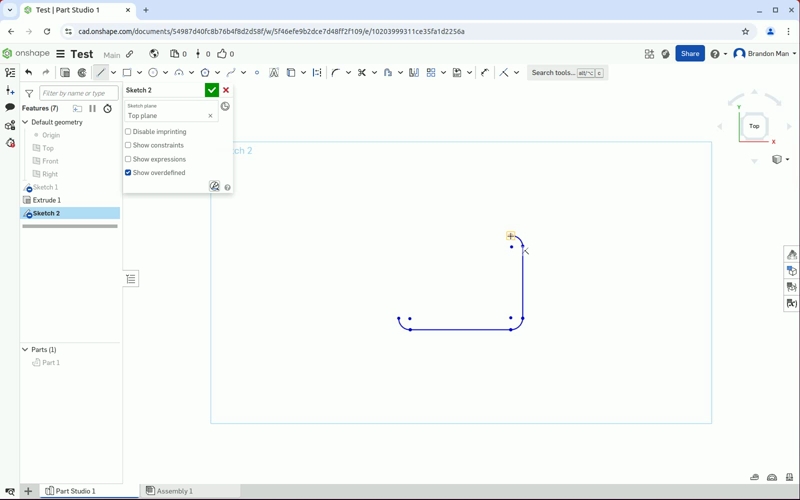
click(510, 235)
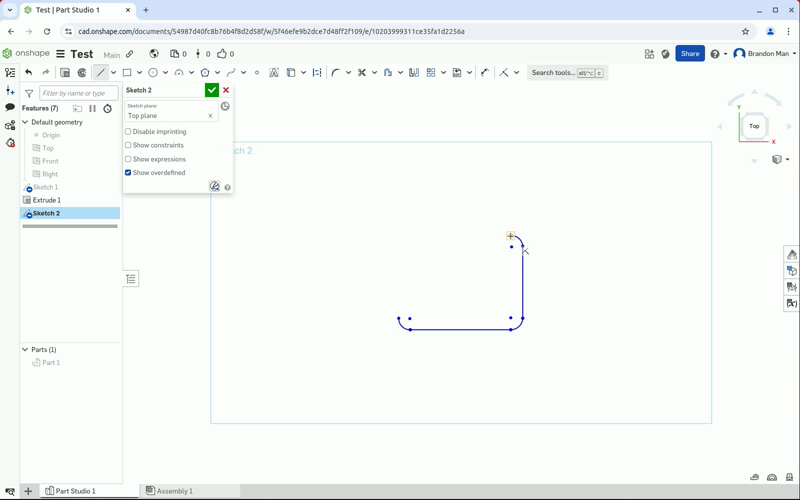
key_down(shift)
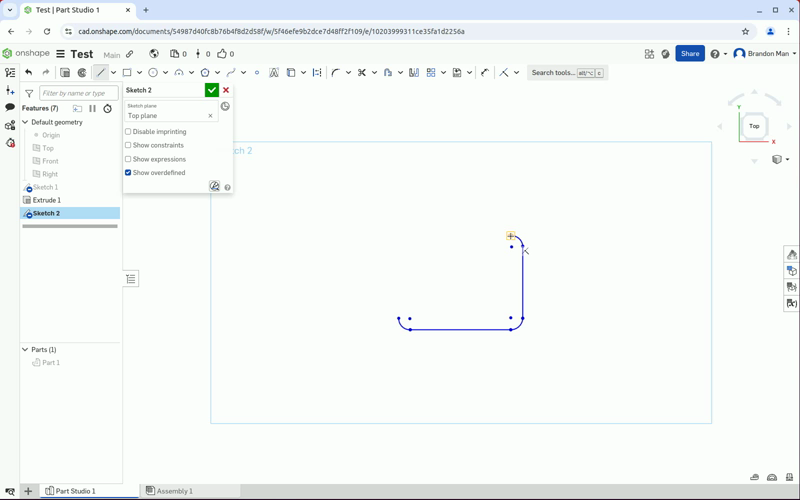
mouse_move(410, 235)
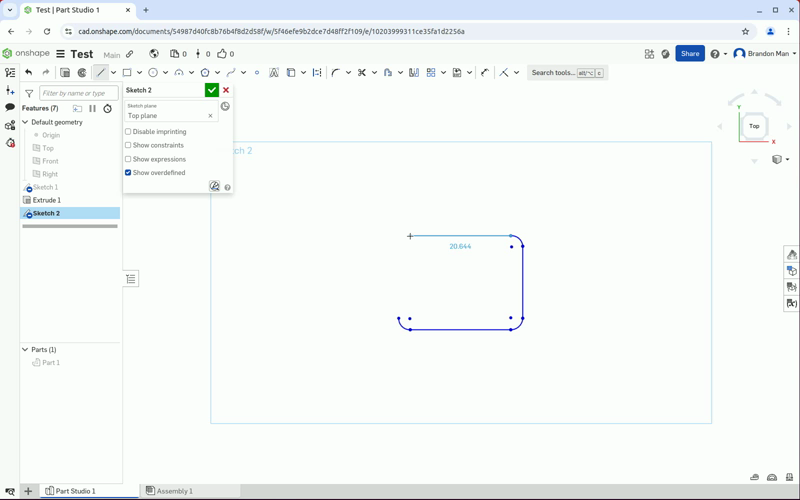
click(410, 235)
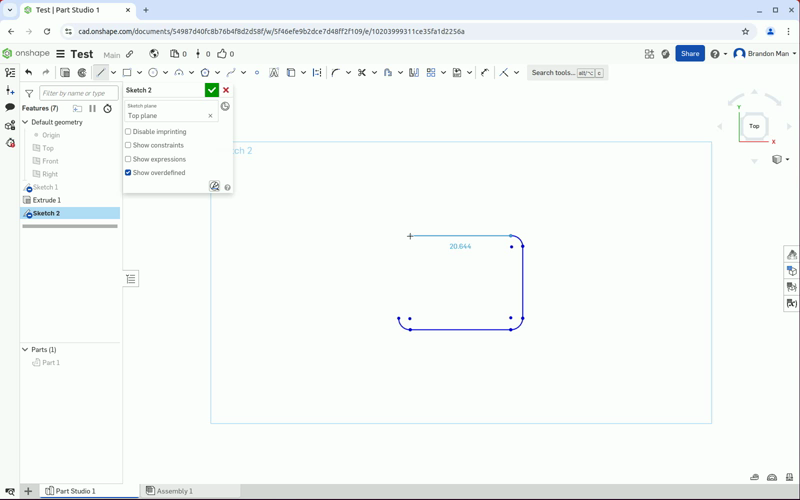
key_up(shift)
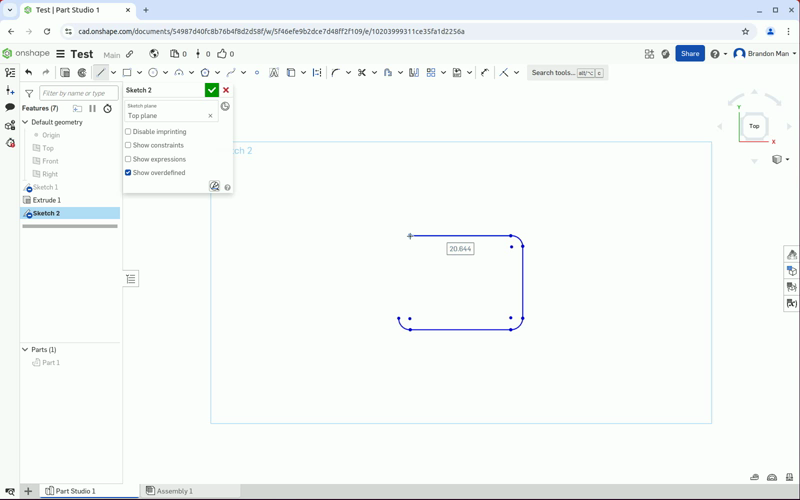
key(esc)
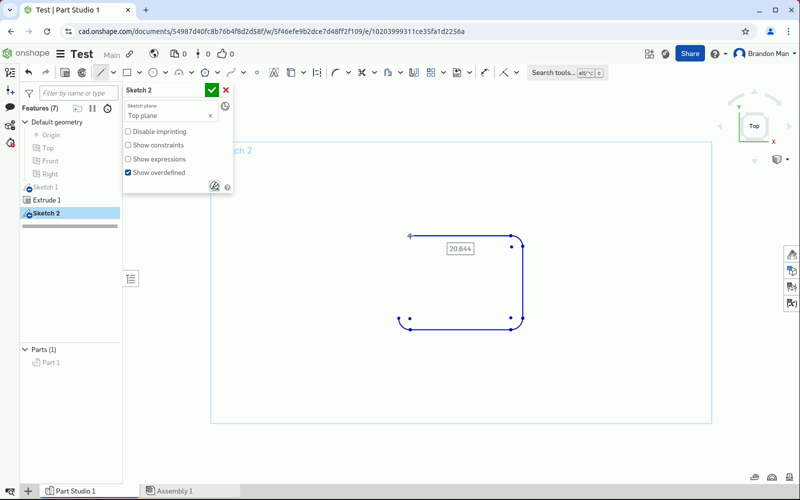
key(a)
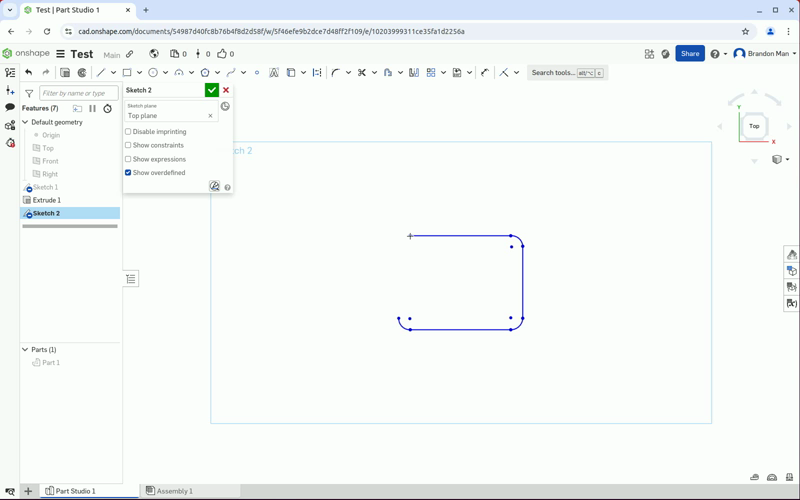
mouse_move(410, 235)
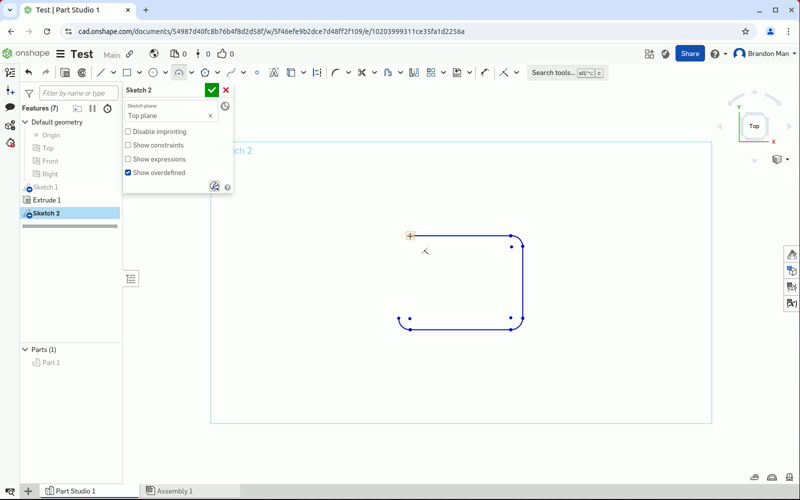
click(410, 235)
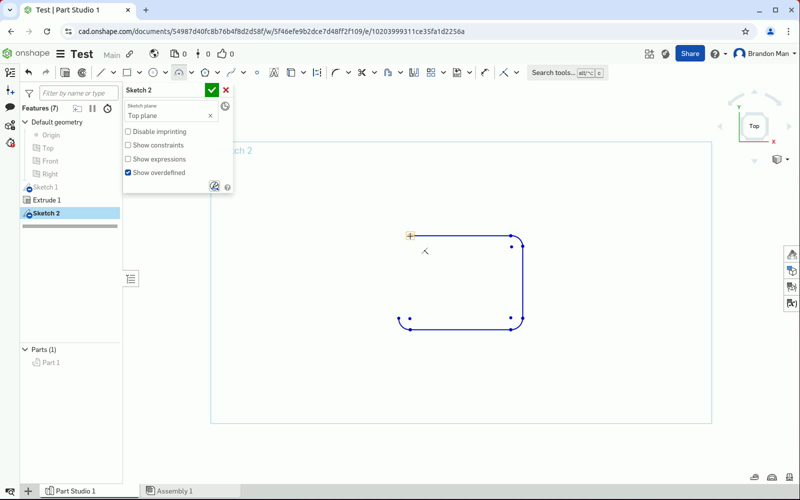
key_down(shift)
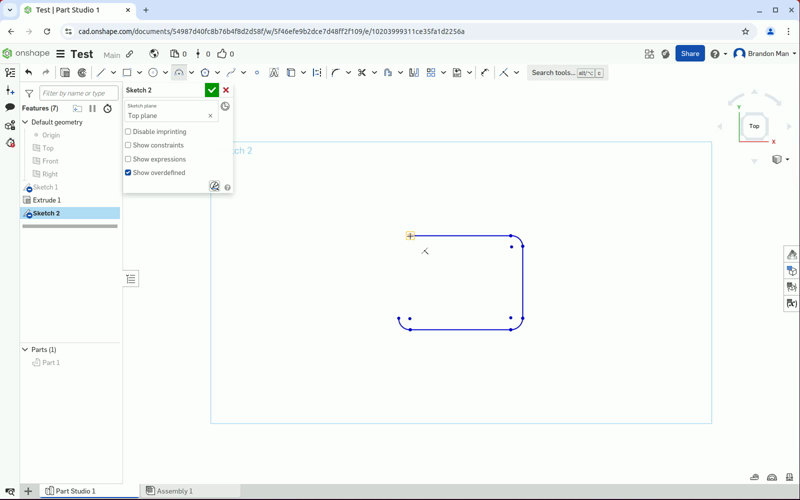
mouse_move(398, 246)
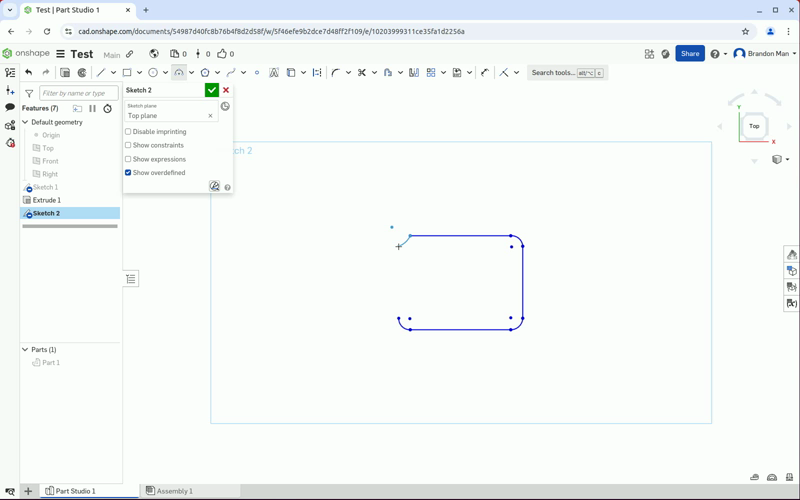
click(398, 246)
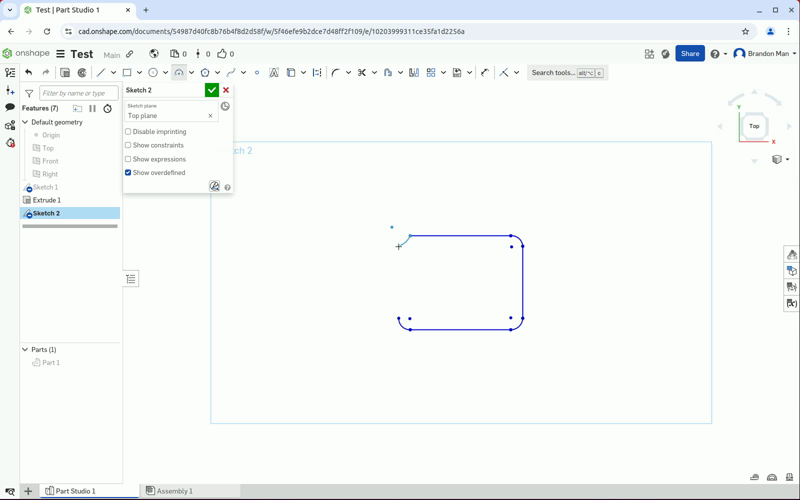
mouse_move(402, 238)
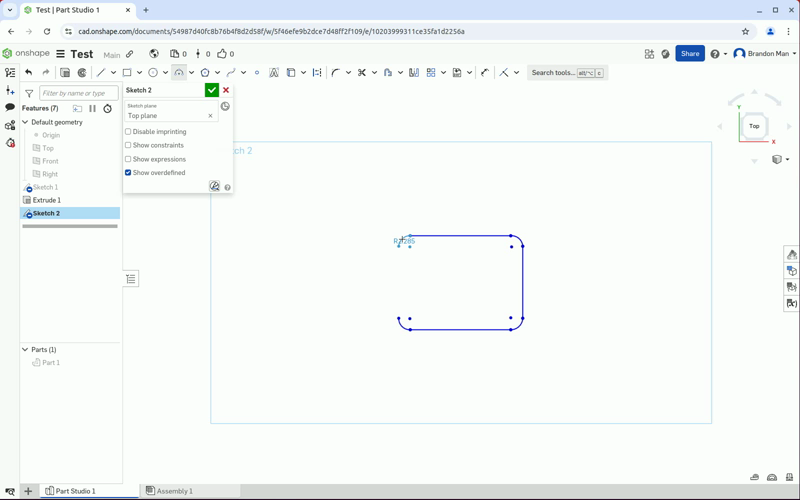
click(402, 238)
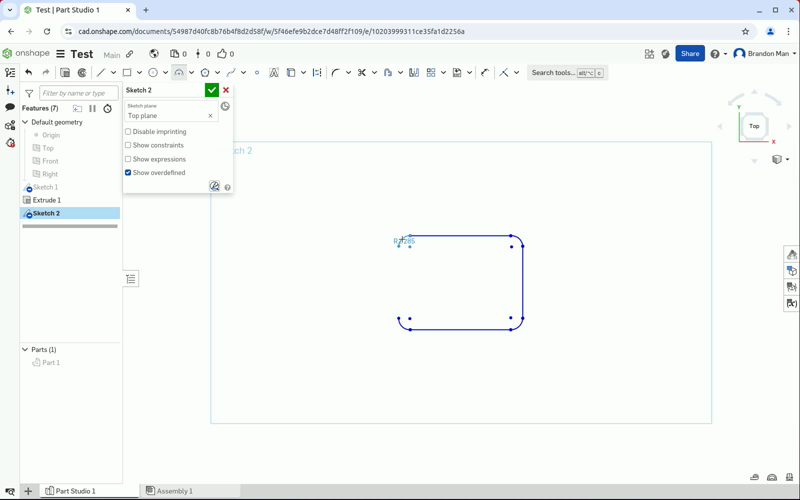
key_up(shift)
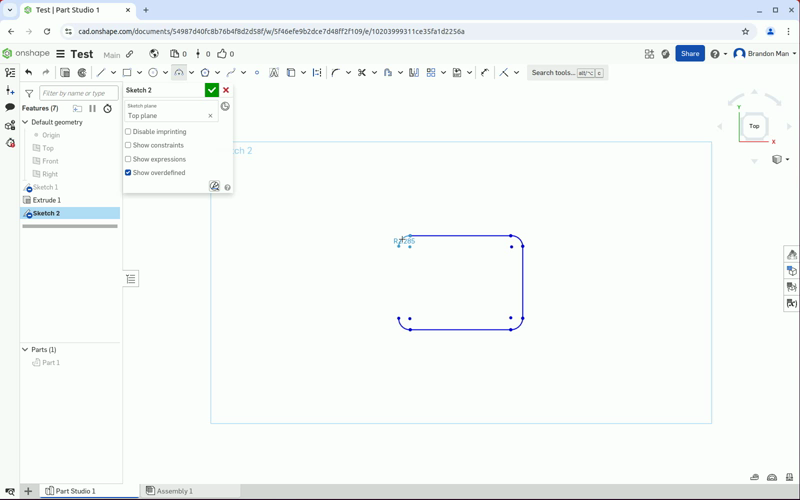
key(esc)
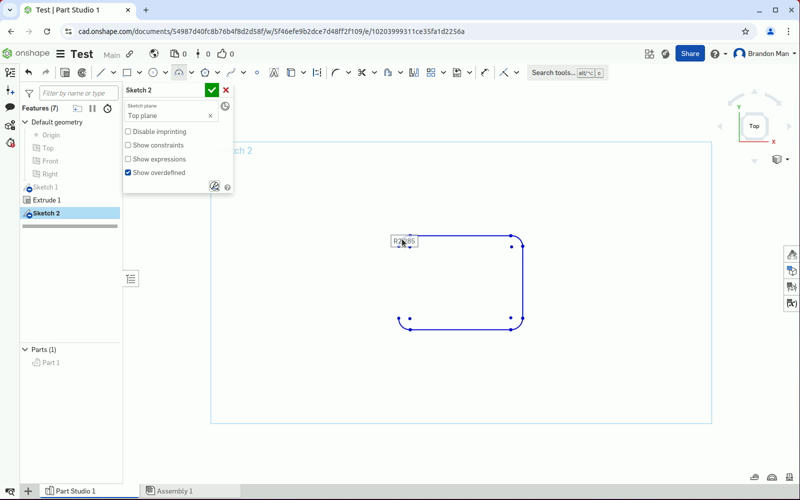
key(l)
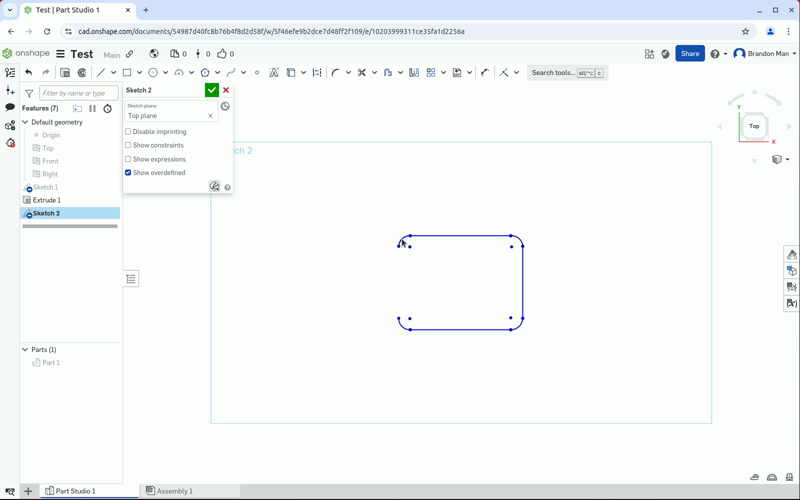
mouse_move(398, 246)
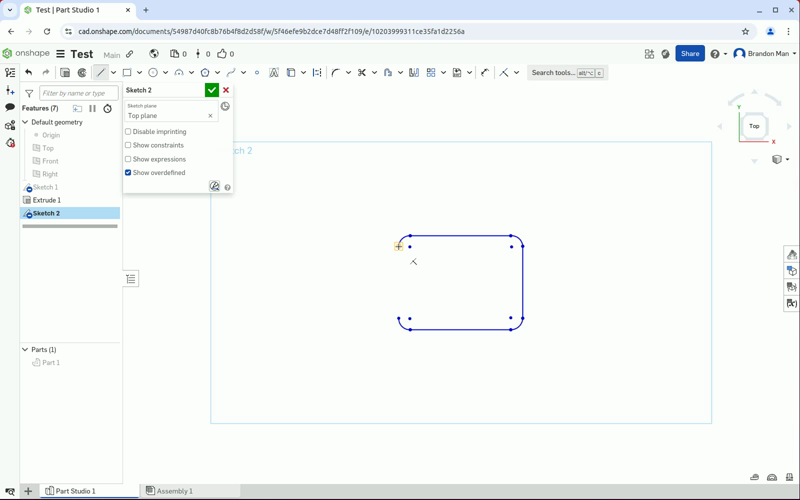
click(398, 246)
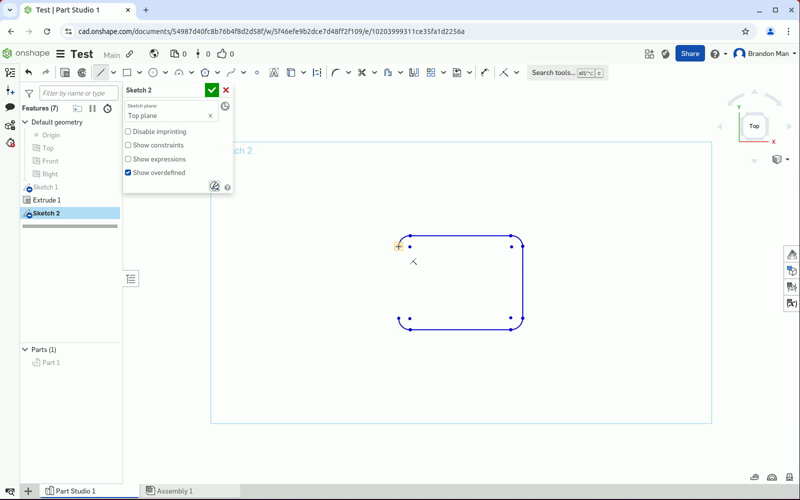
key_down(shift)
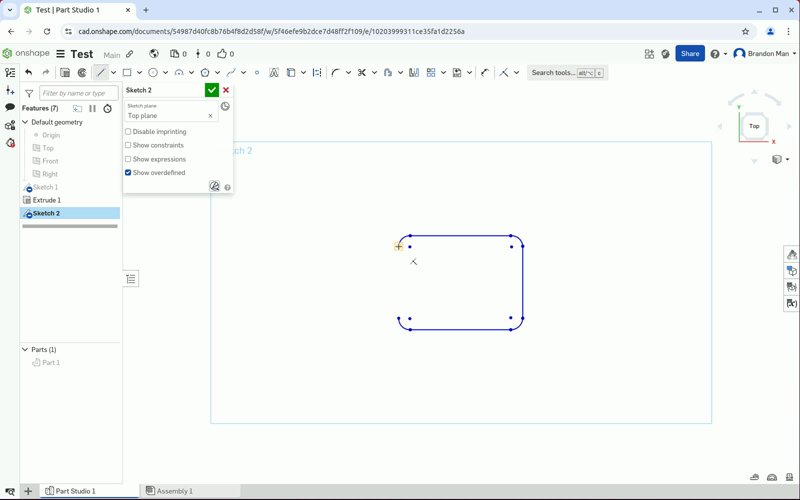
mouse_move(398, 318)
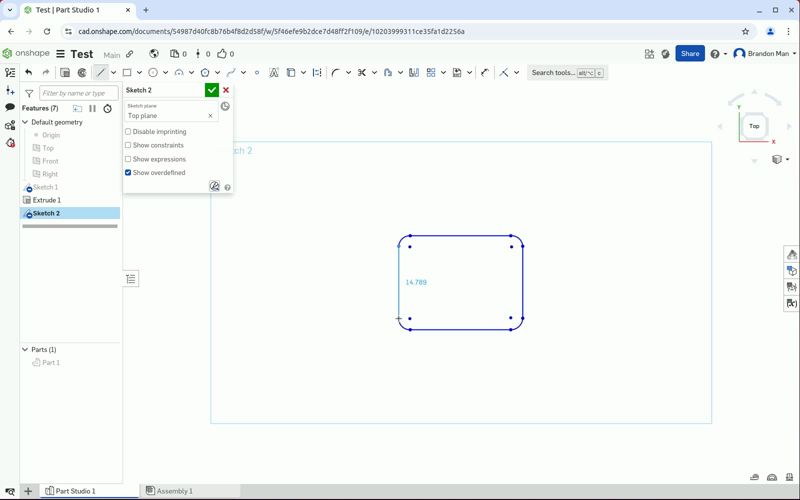
key_up(shift)
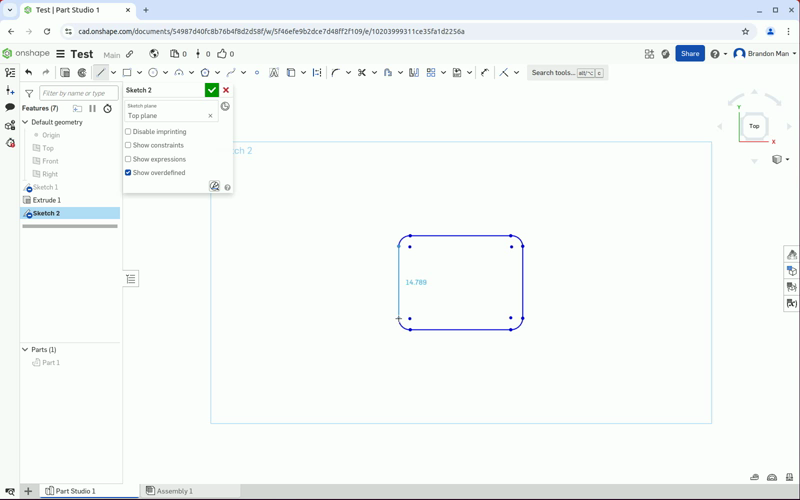
click(398, 318)
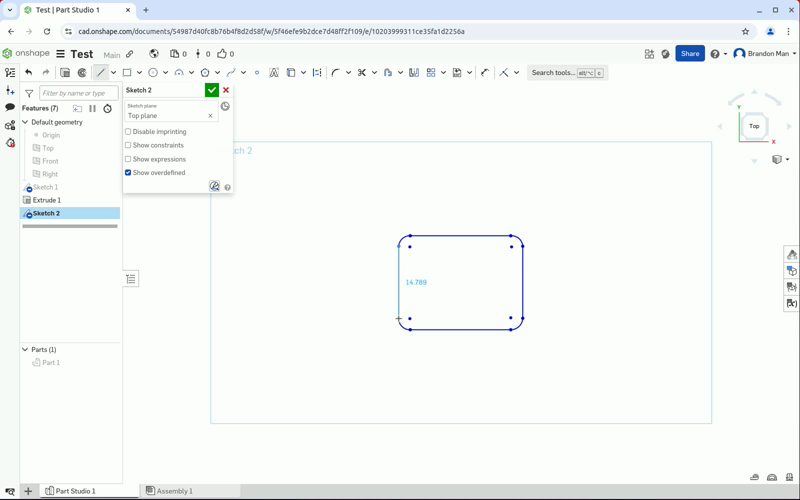
key(esc)
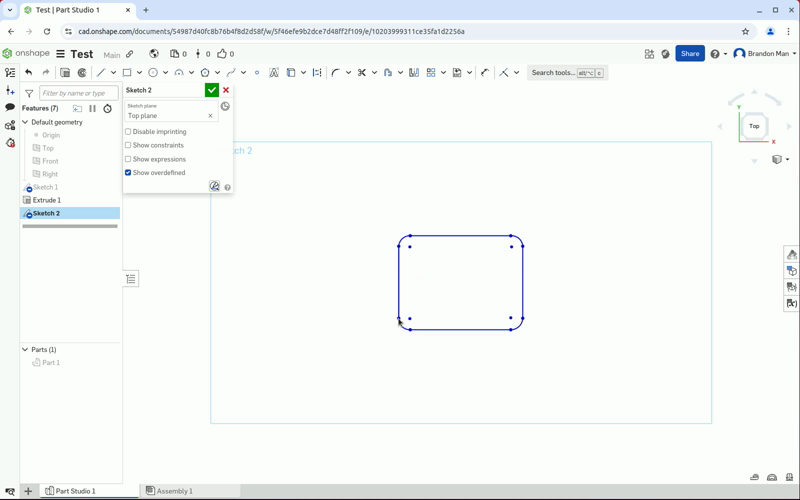
mouse_move(416, 275)
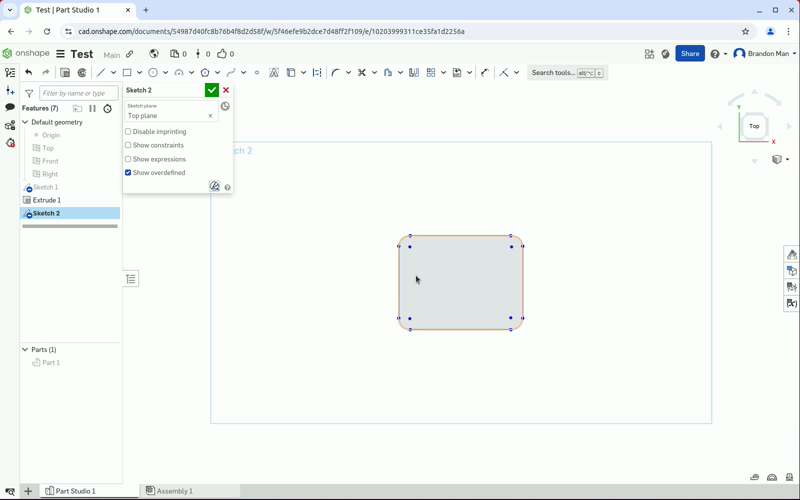
click(416, 275)
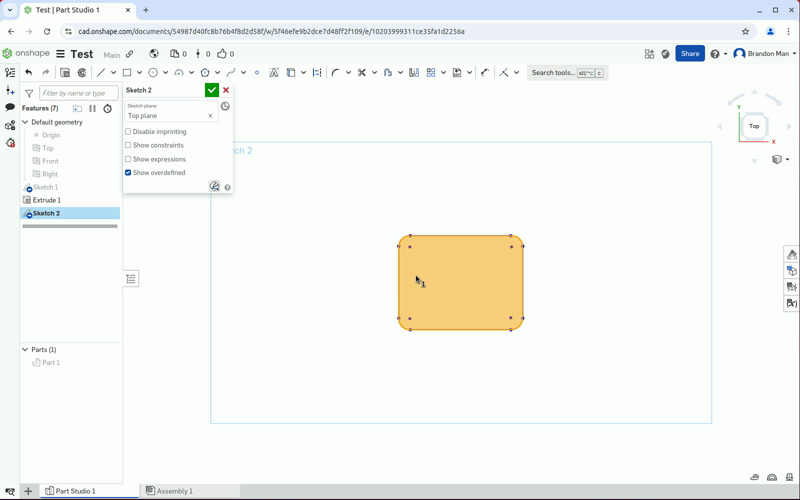
mouse_move(73, 352)
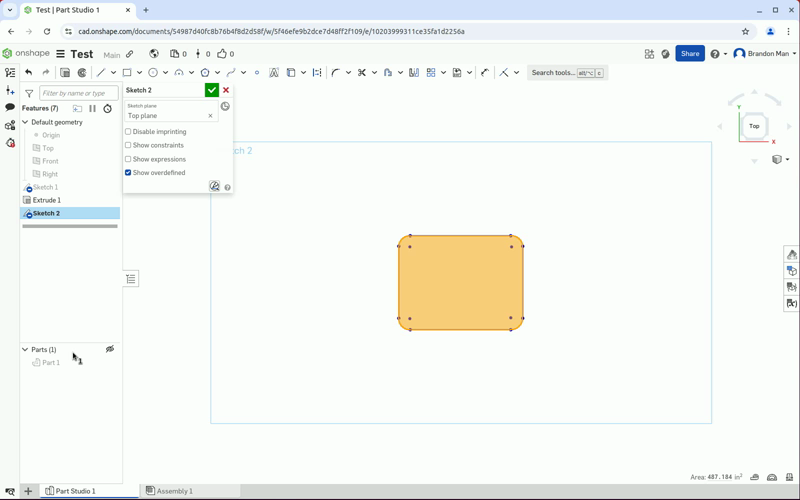
key(shift+y)
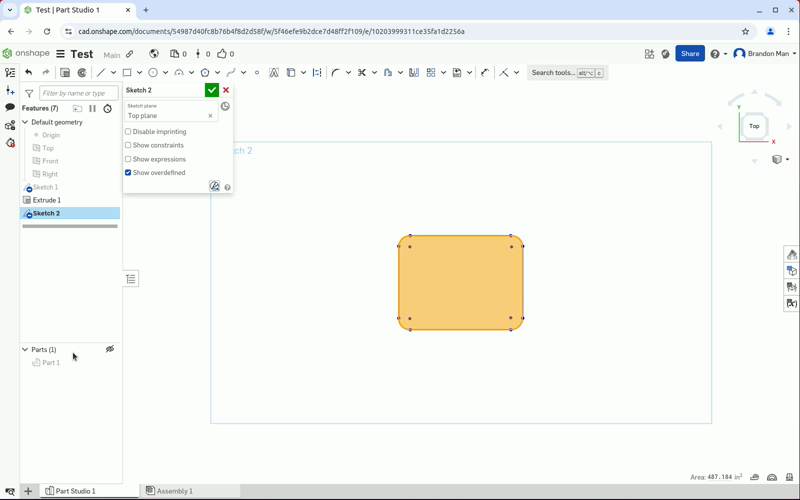
key(shift+e)
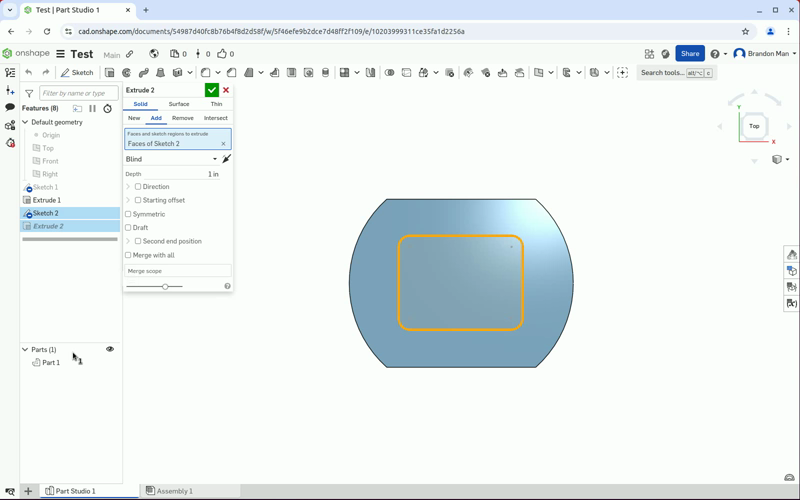
mouse_move(143, 106)
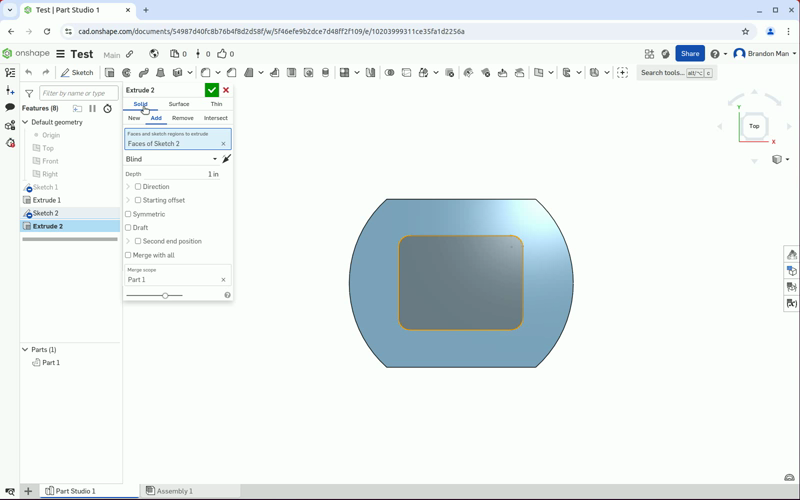
click(143, 106)
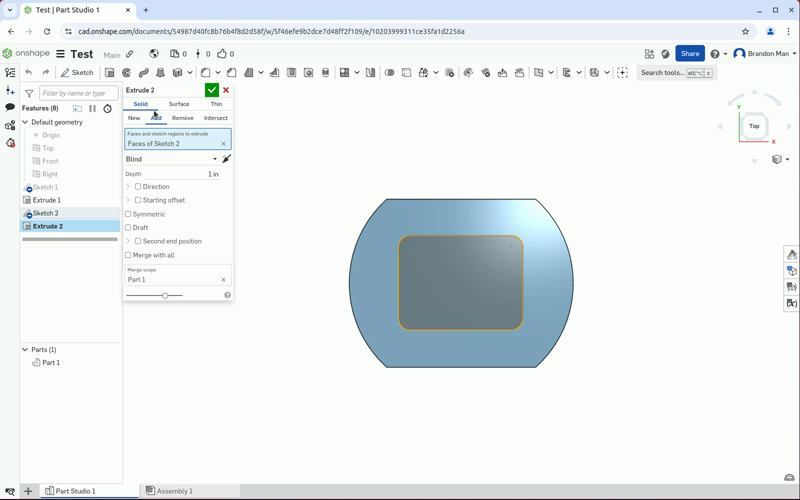
mouse_move(186, 120)
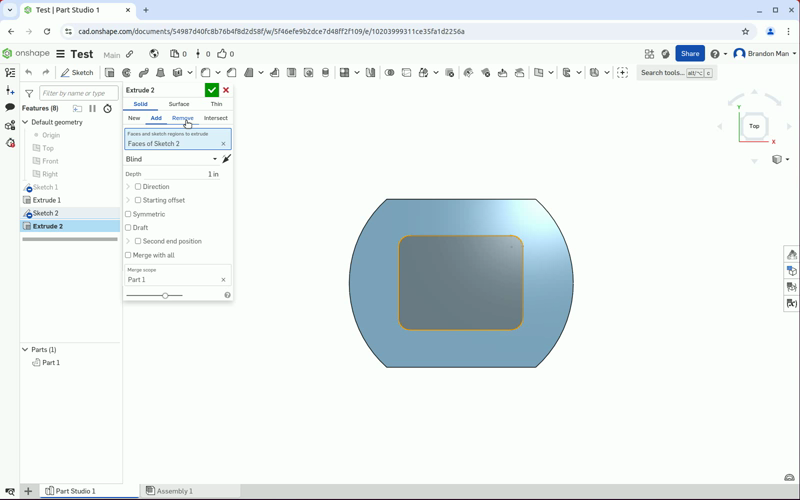
click(186, 120)
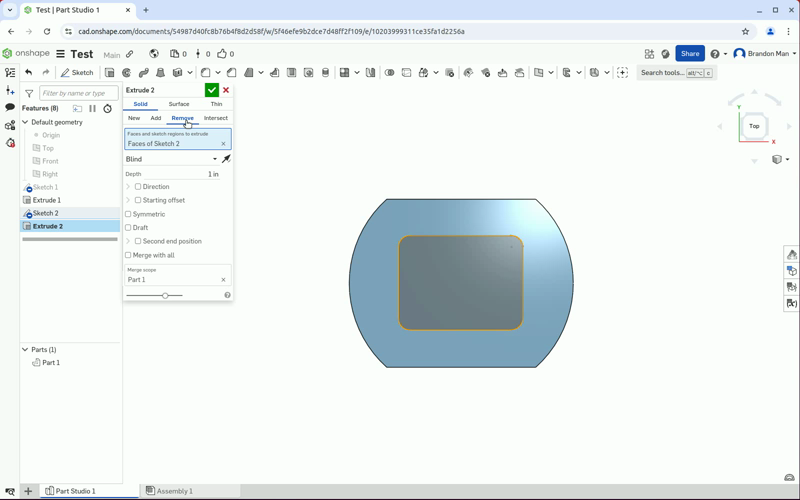
key(tab, 4)
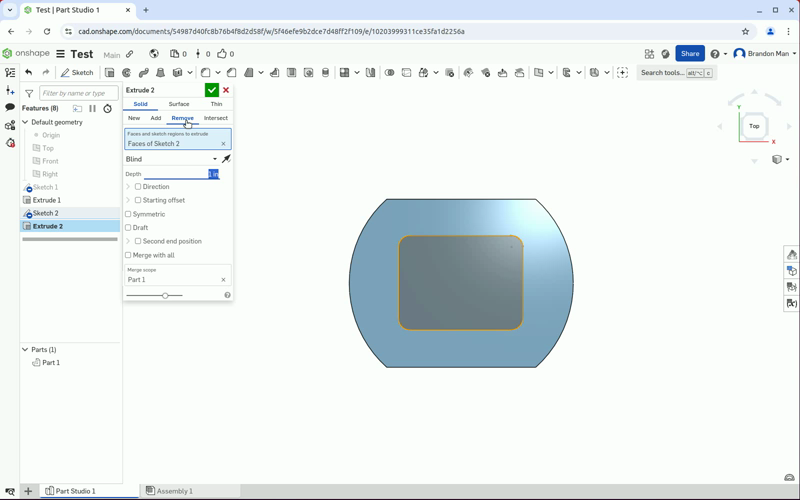
text(16.85)
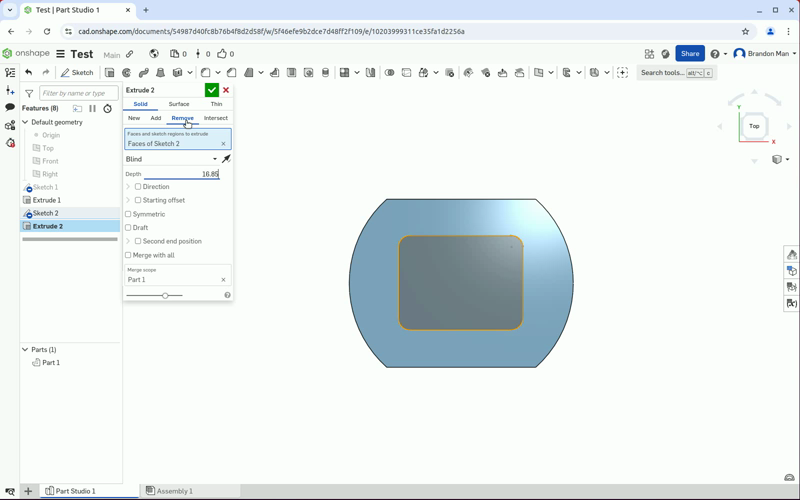
key(tab, 6)
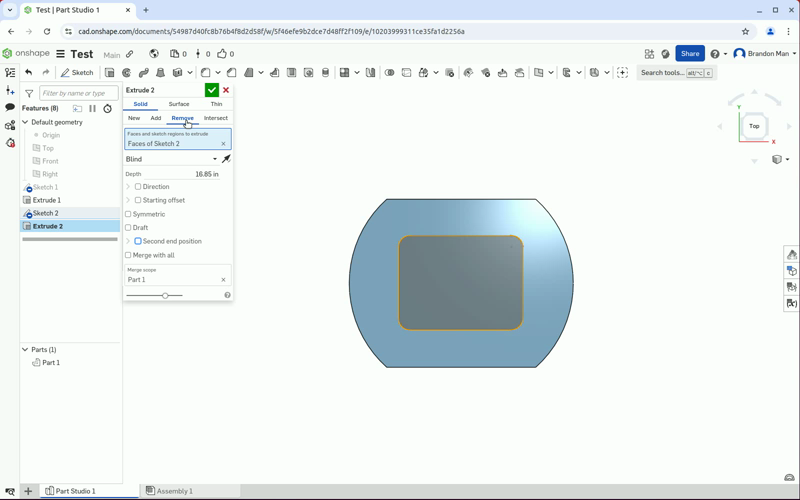
key(space)
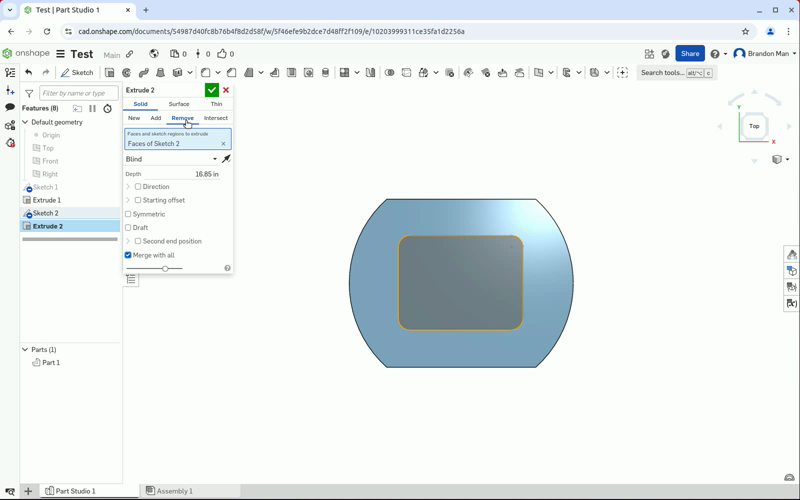
key(enter)
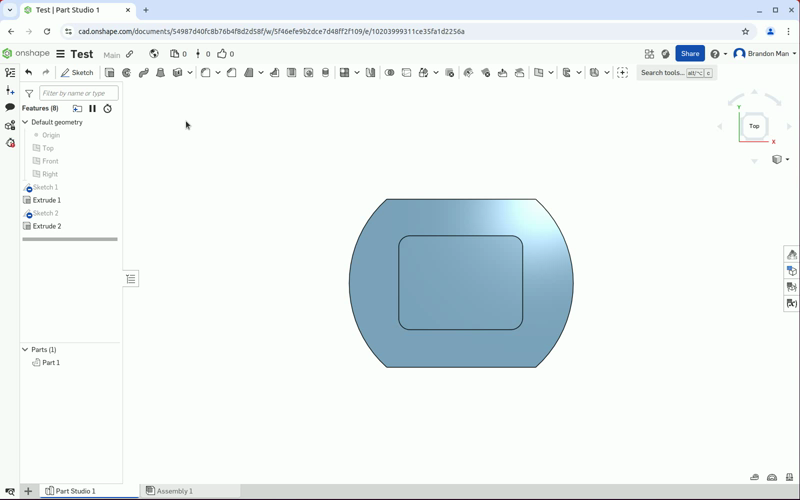
key(shift+h)
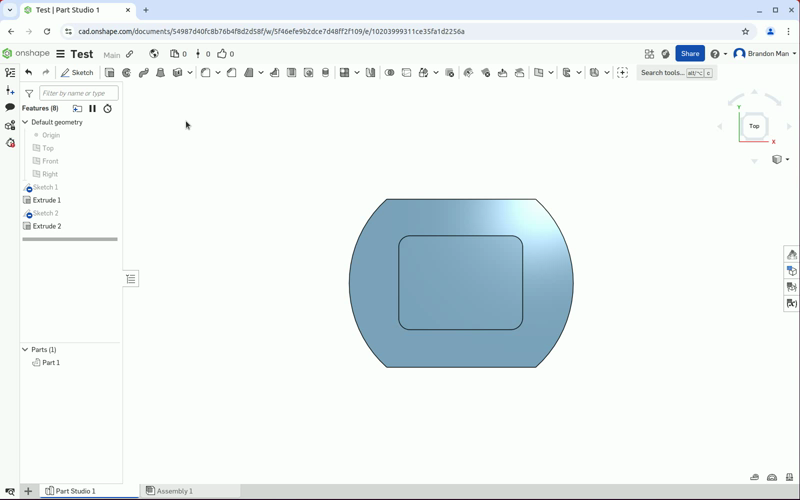
key(shift+h)
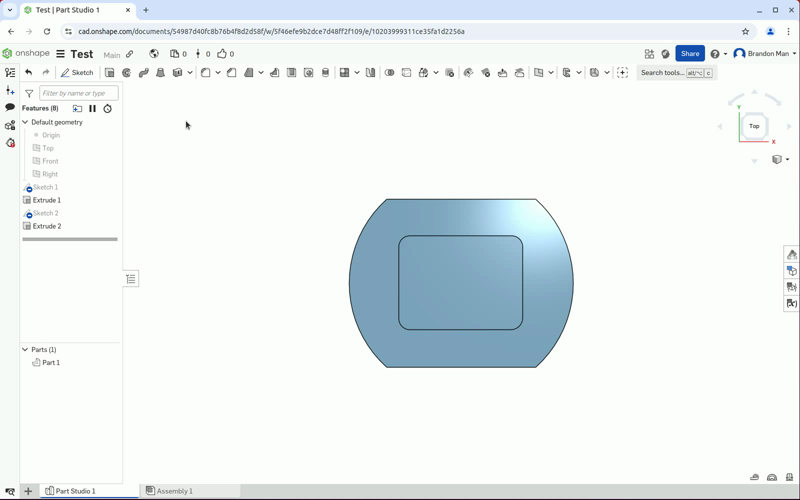
key(shift+7)
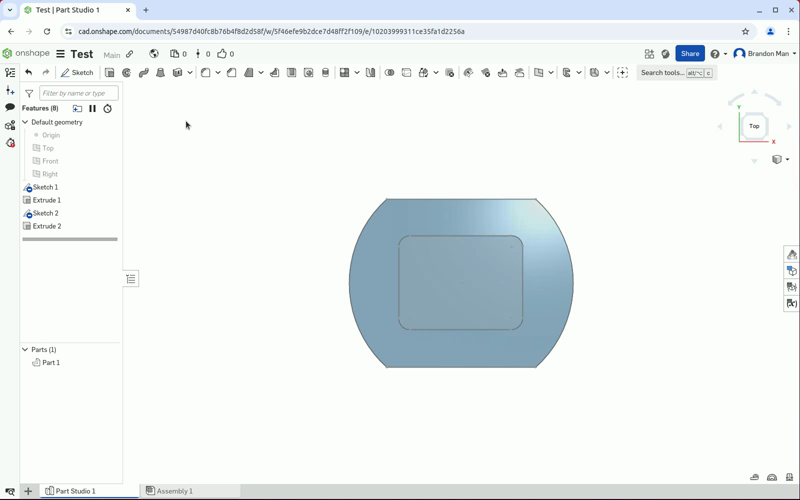
key(up, 3)
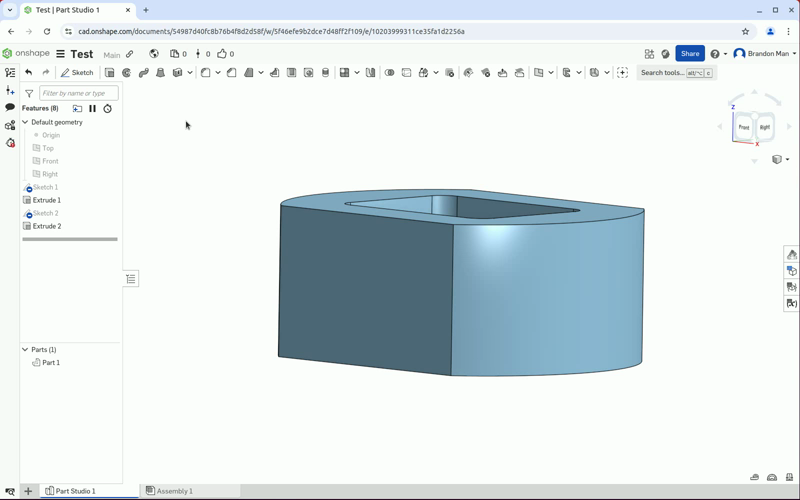
key(left, 3)
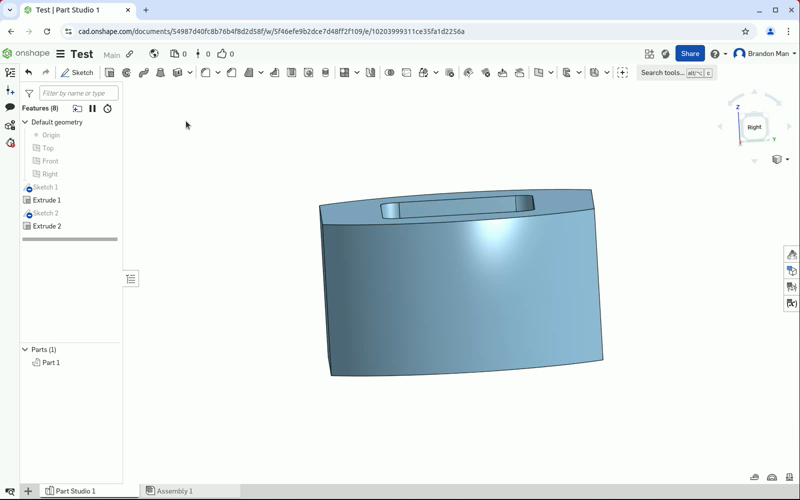
key(right, 3)
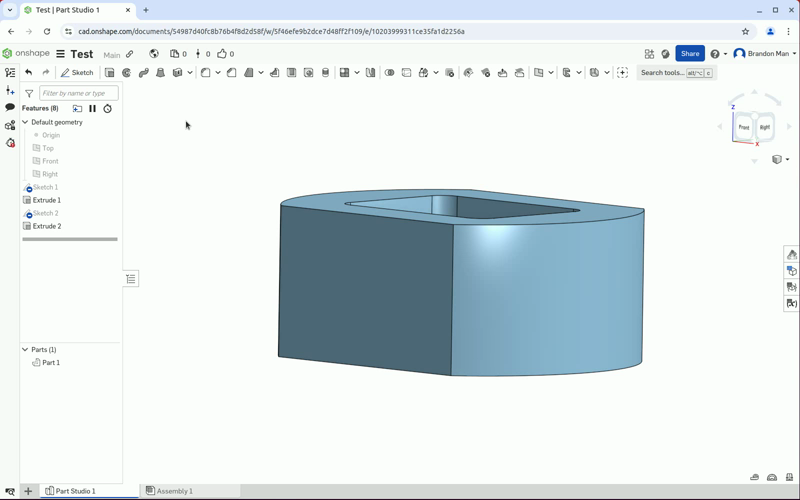
key(down, 3)
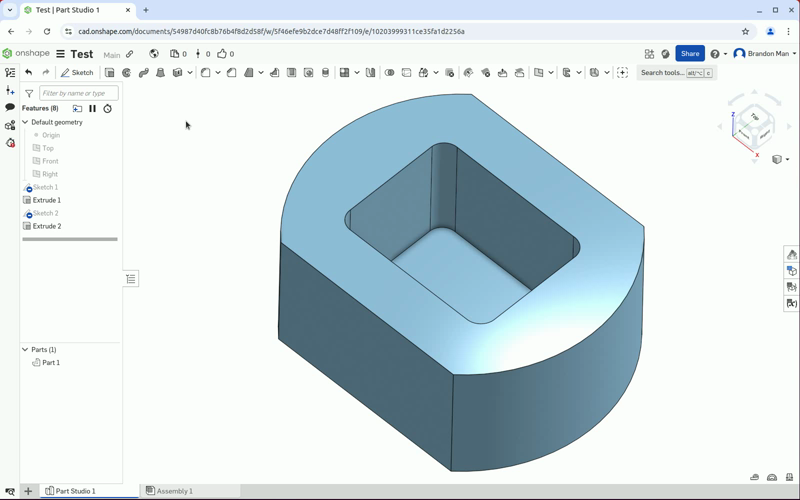
mouse_move(73, 189)
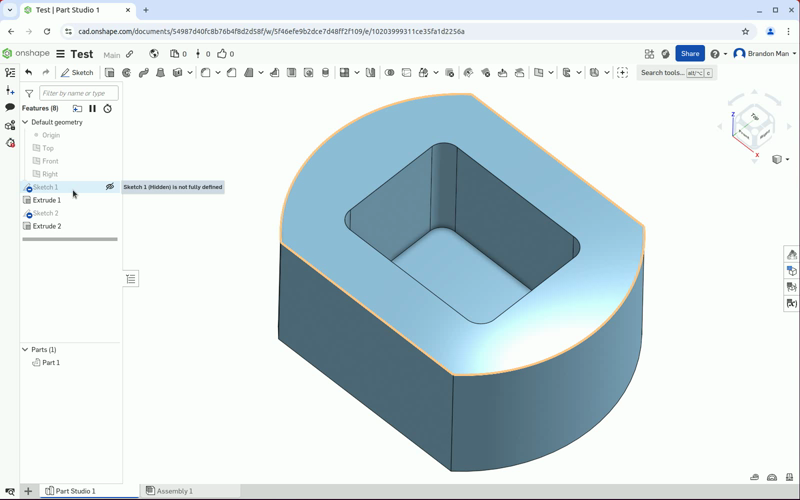
click(73, 189)